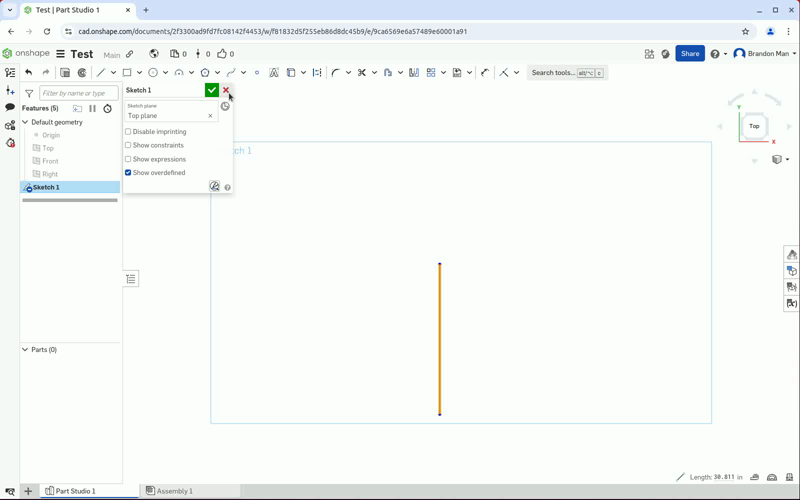
key(shift+h)
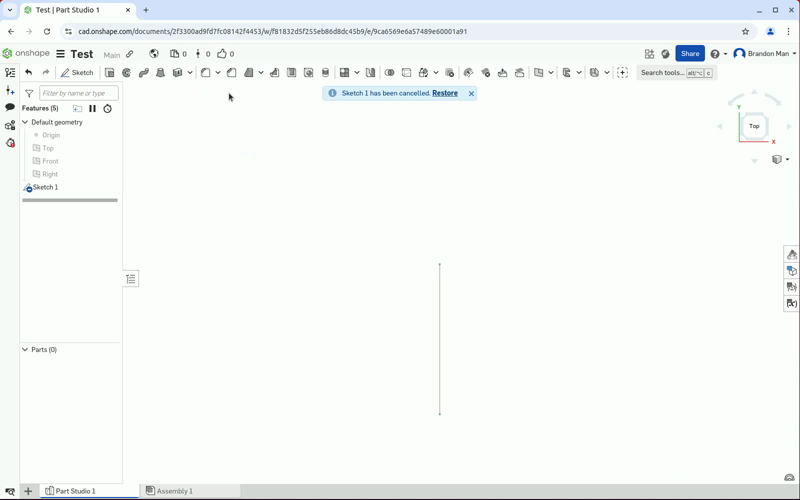
key(shift+s)
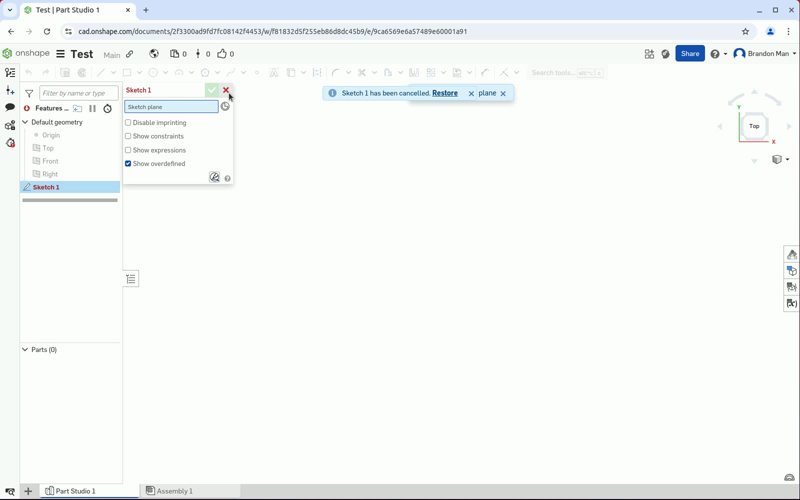
mouse_move(73, 150)
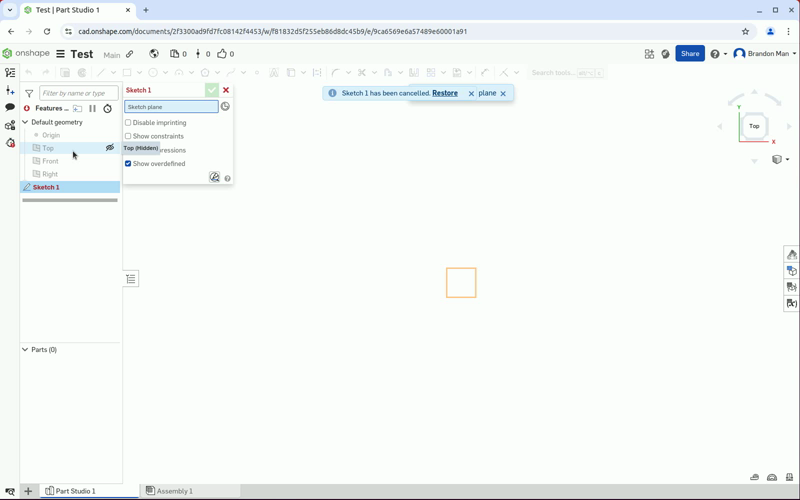
click(73, 150)
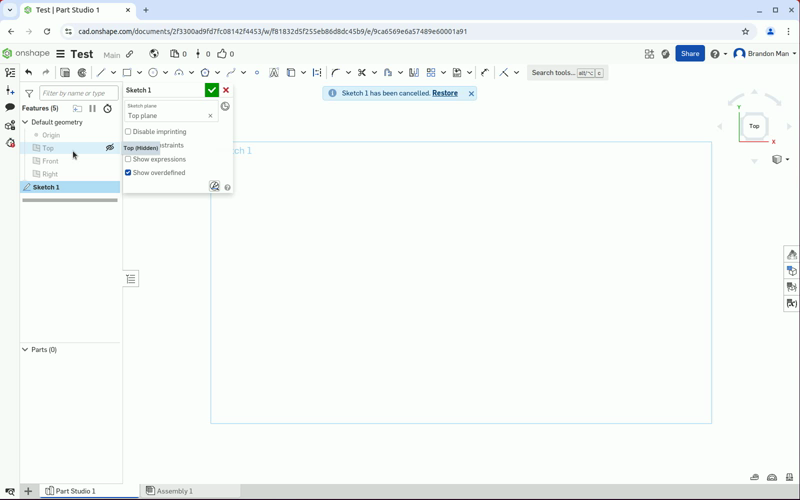
mouse_move(73, 352)
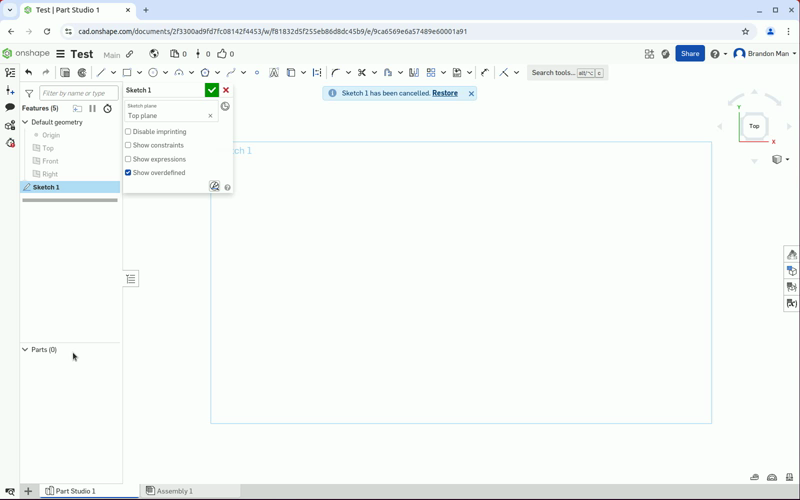
key(y)
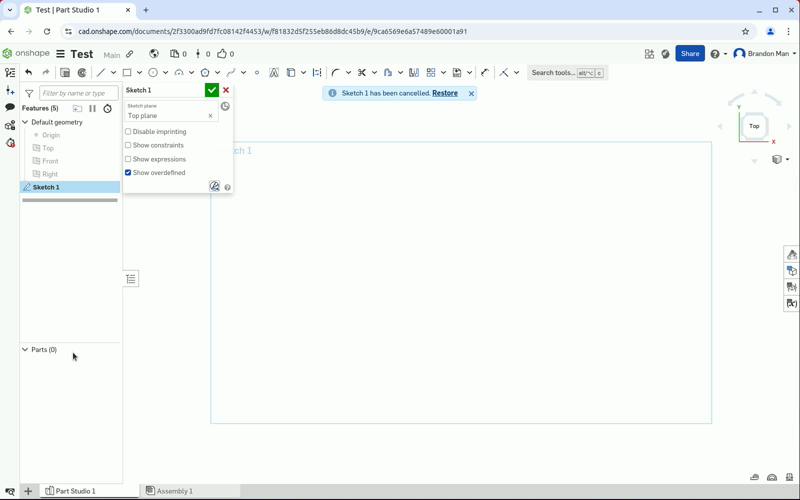
key(l)
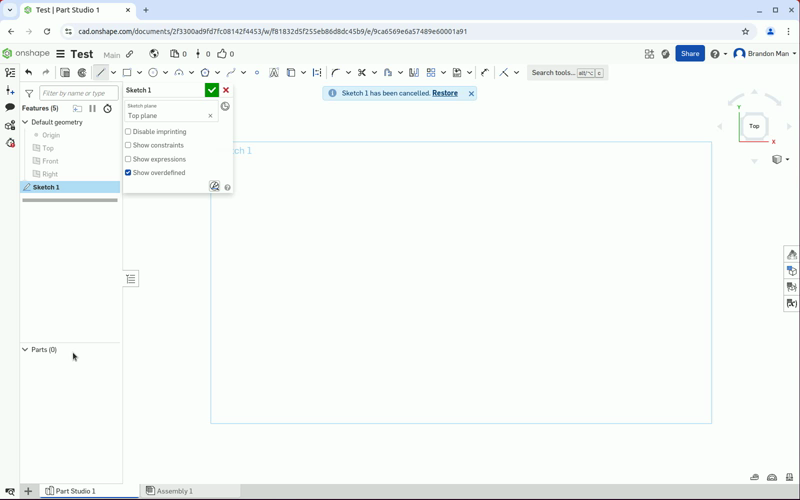
key_down(shift)
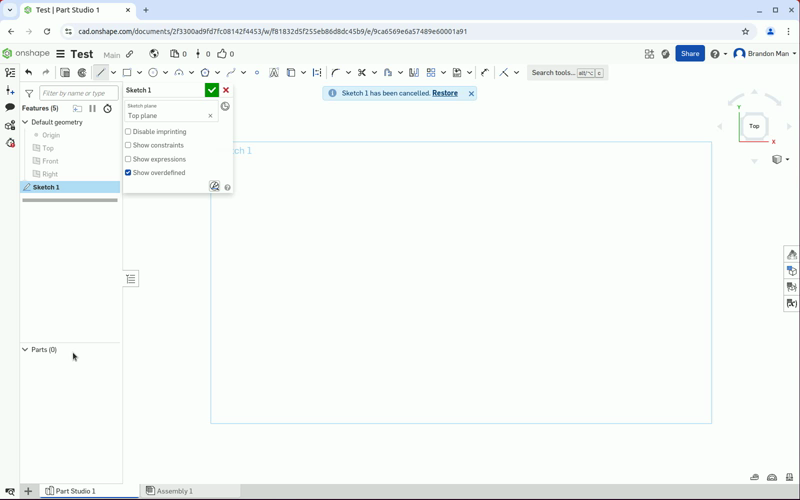
mouse_move(368, 395)
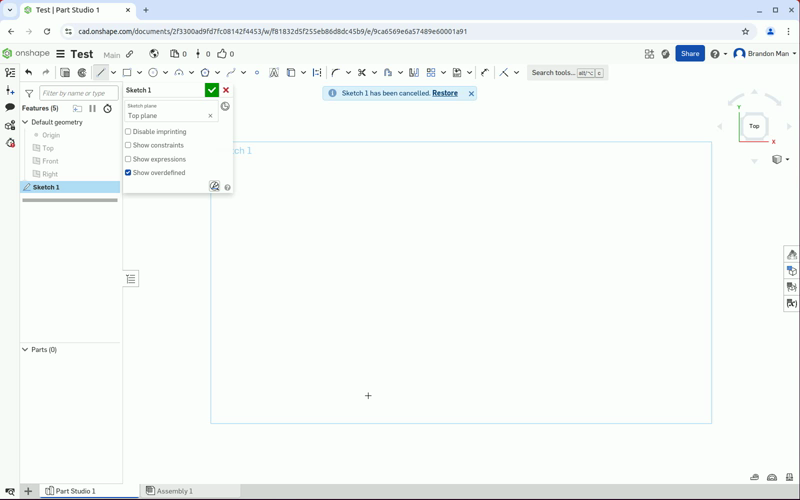
click(368, 395)
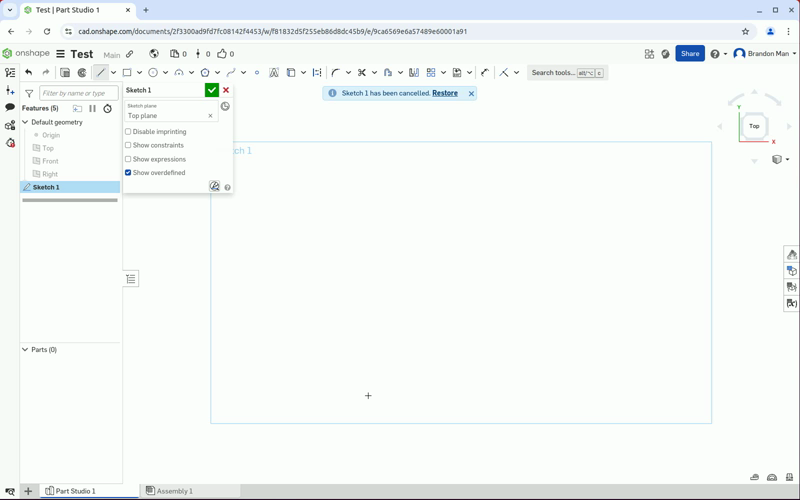
key_up(shift)
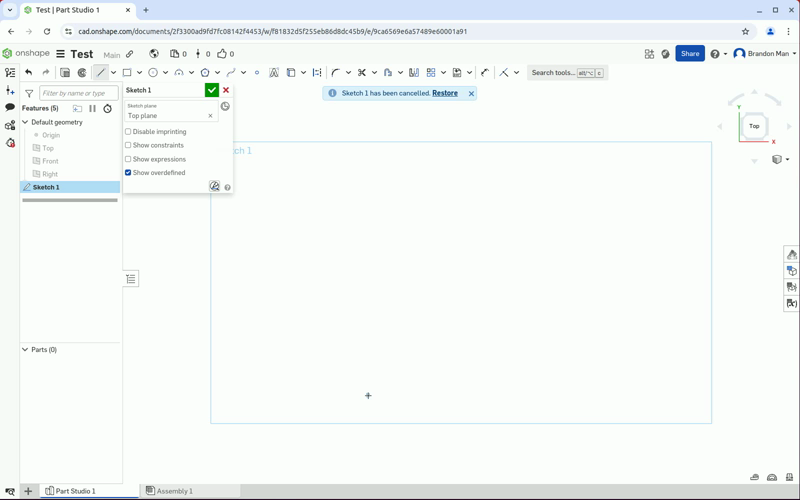
key_down(shift)
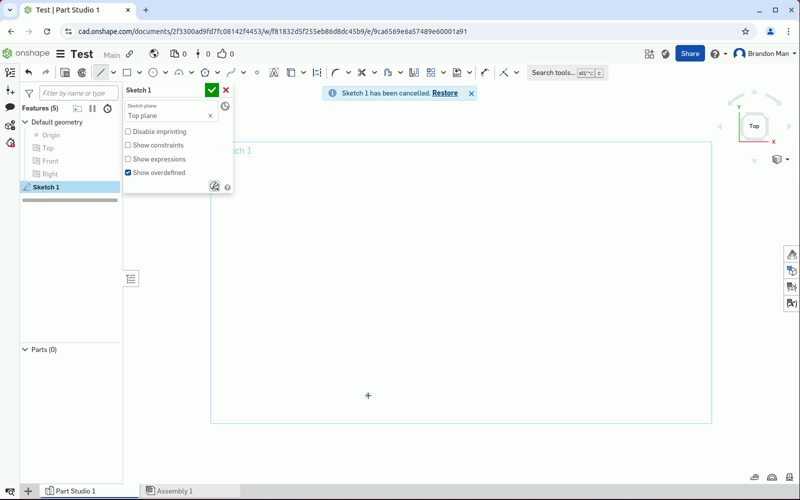
mouse_move(552, 395)
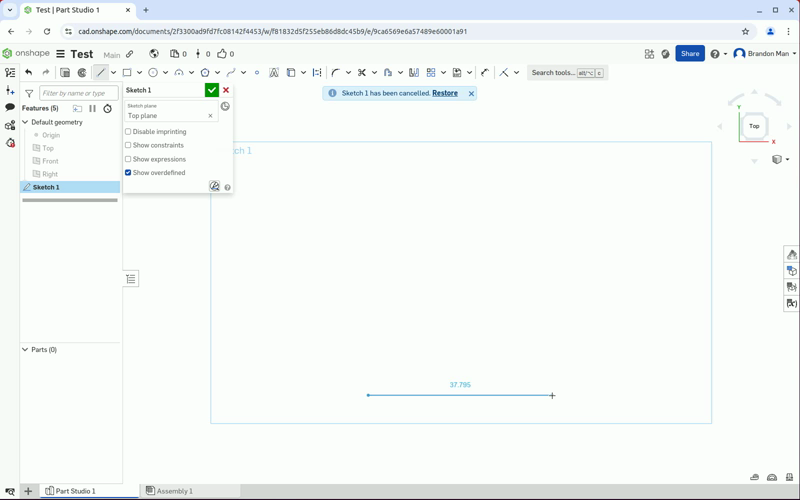
click(552, 395)
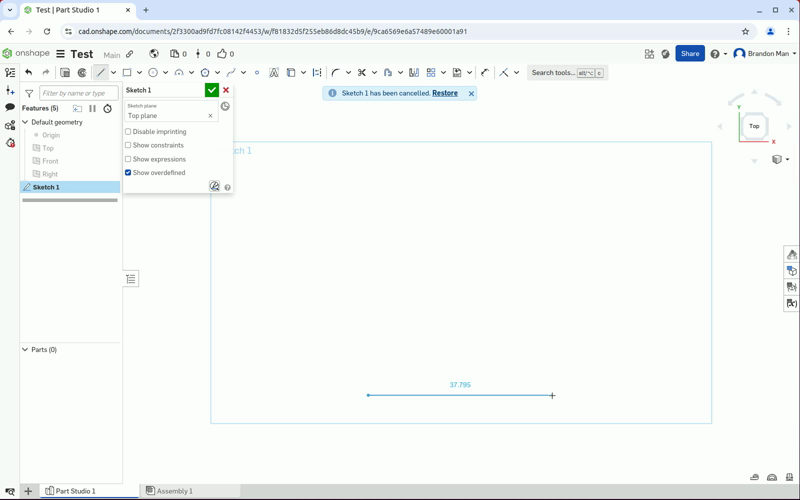
key_up(shift)
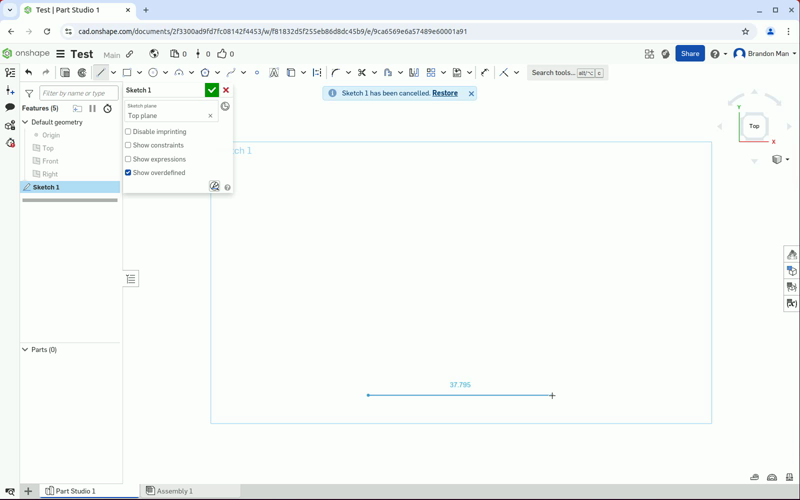
key_down(shift)
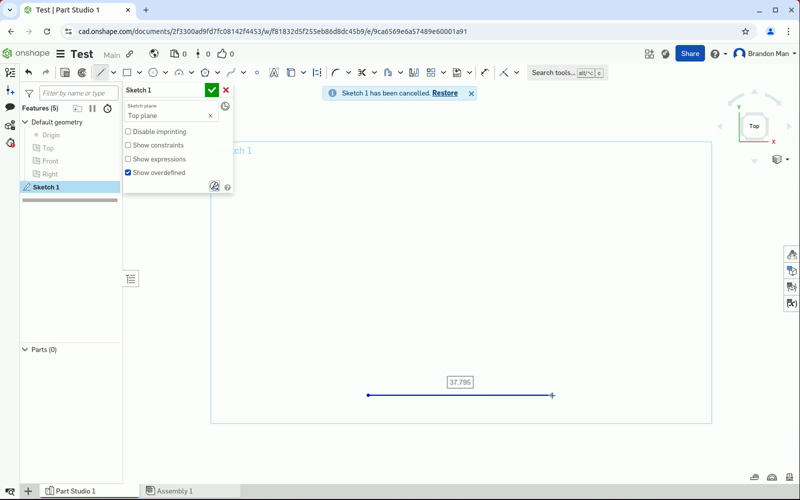
mouse_move(552, 171)
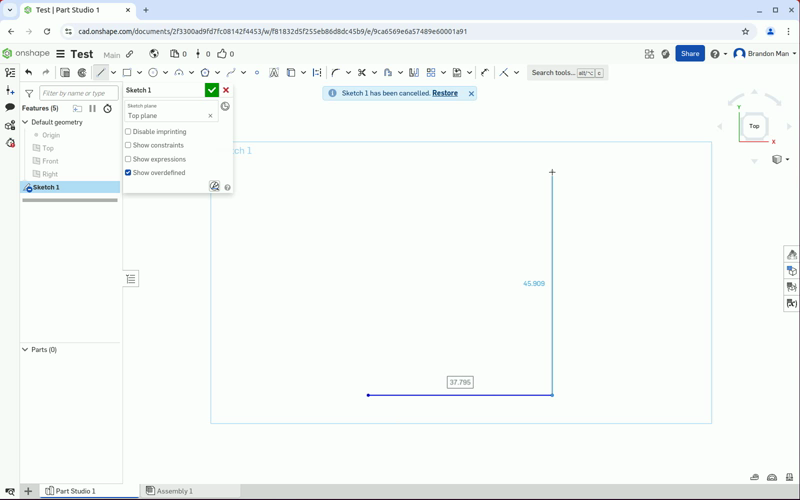
click(552, 171)
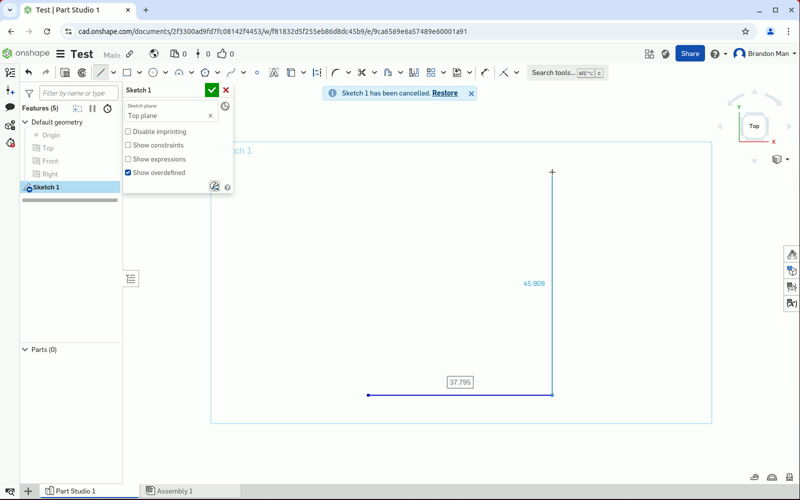
key_up(shift)
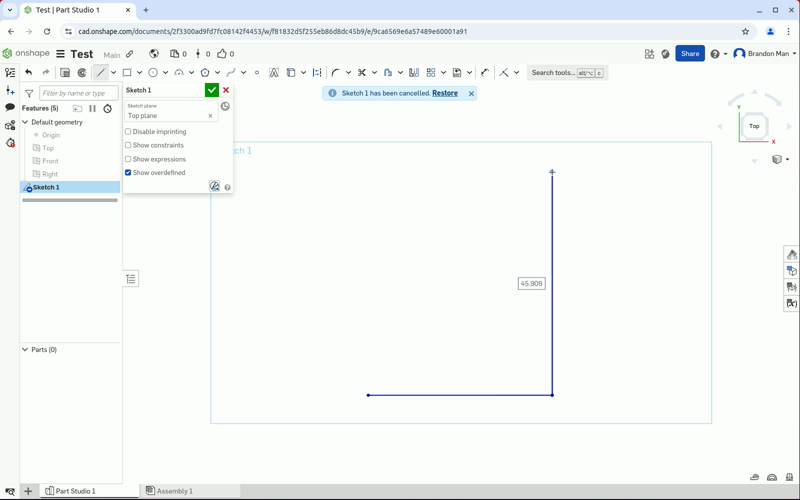
key_down(shift)
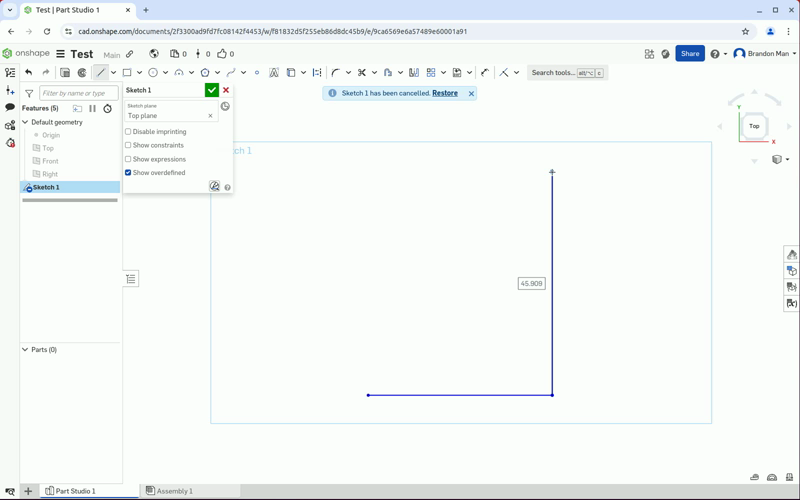
mouse_move(368, 171)
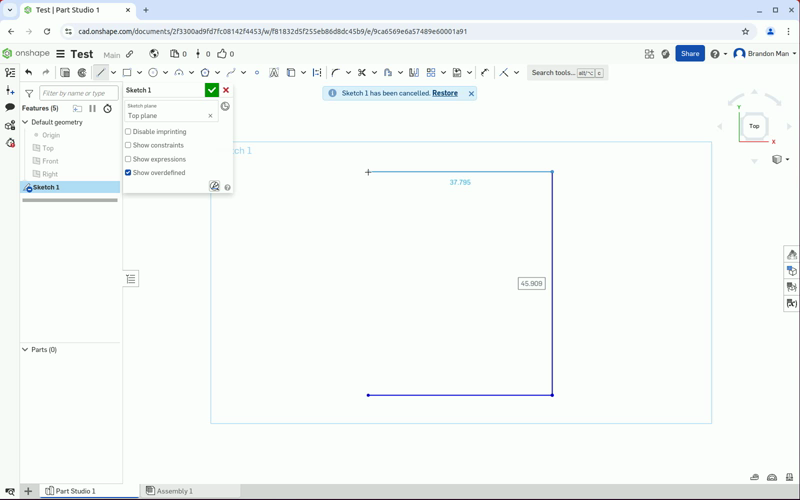
click(368, 171)
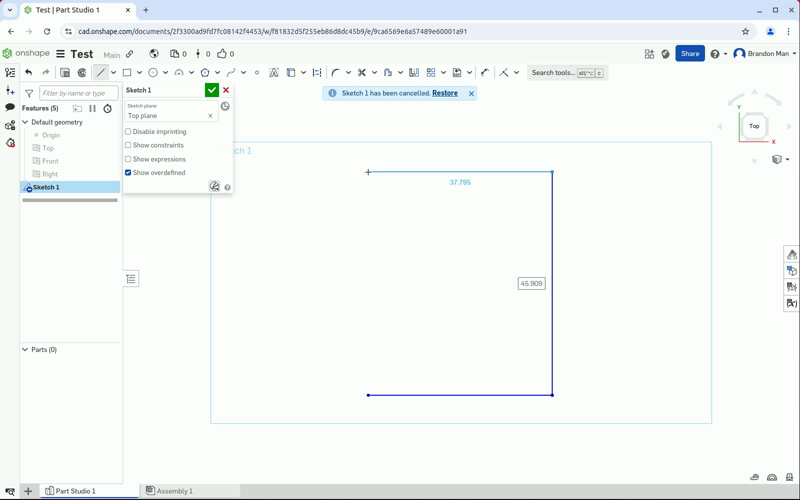
key_up(shift)
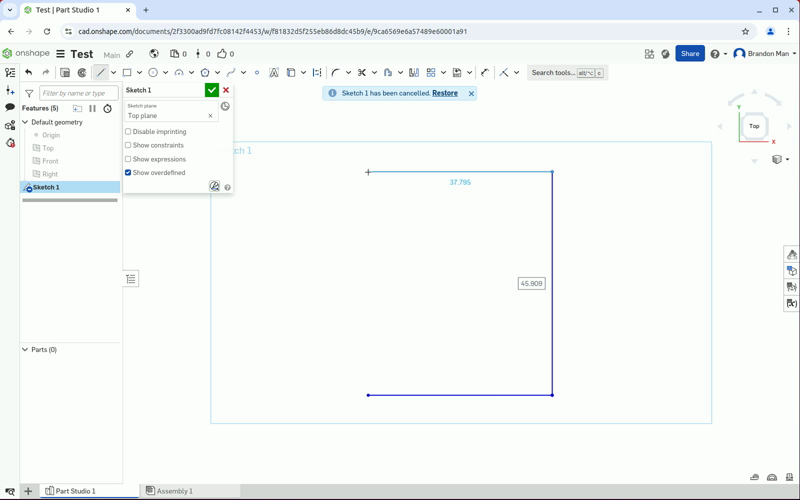
key_down(shift)
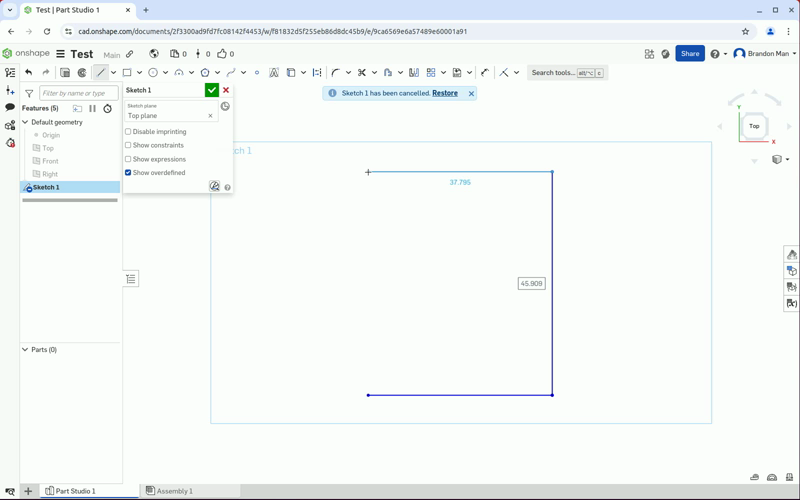
mouse_move(368, 395)
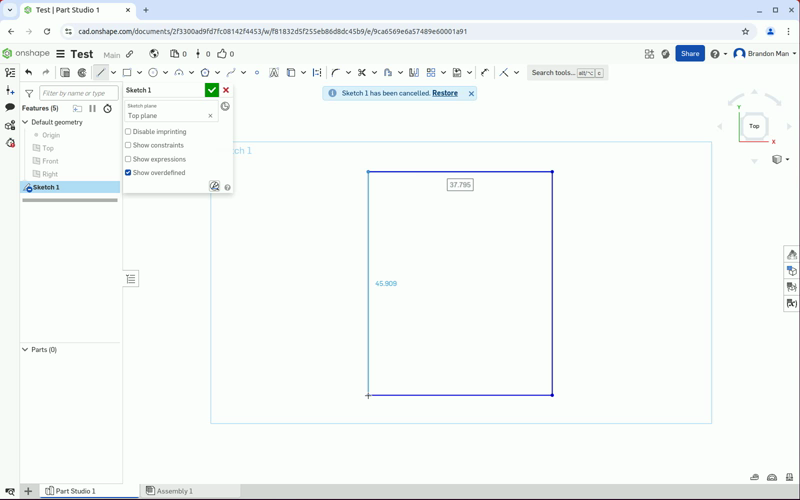
key_up(shift)
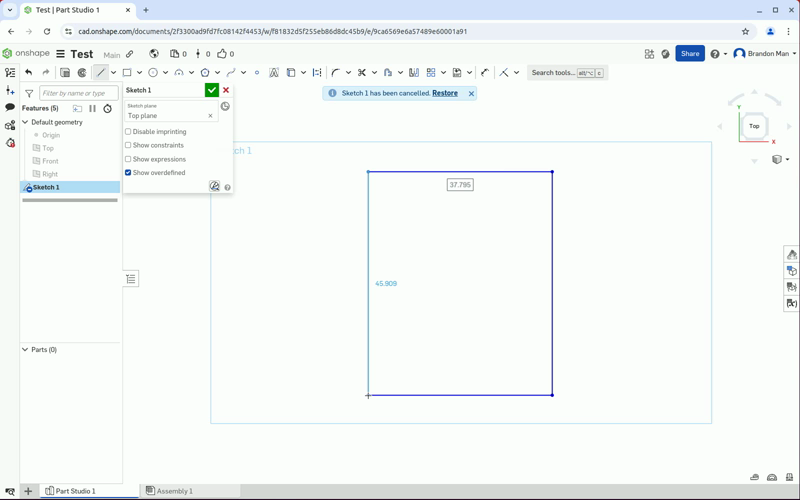
click(368, 395)
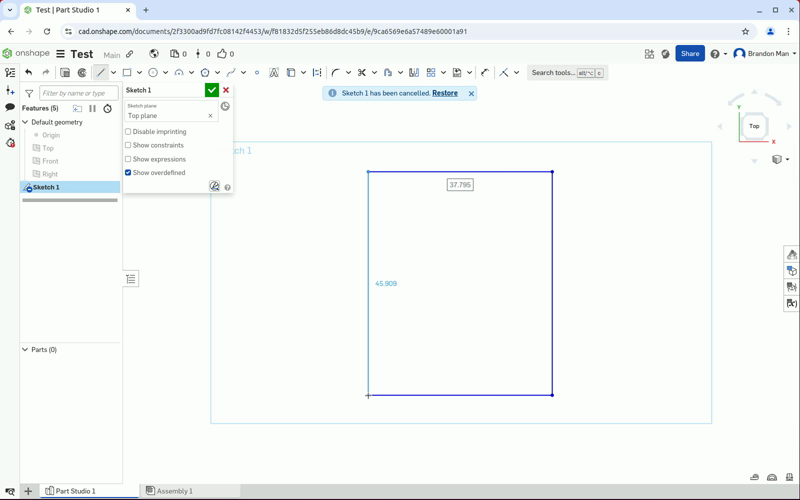
key(esc)
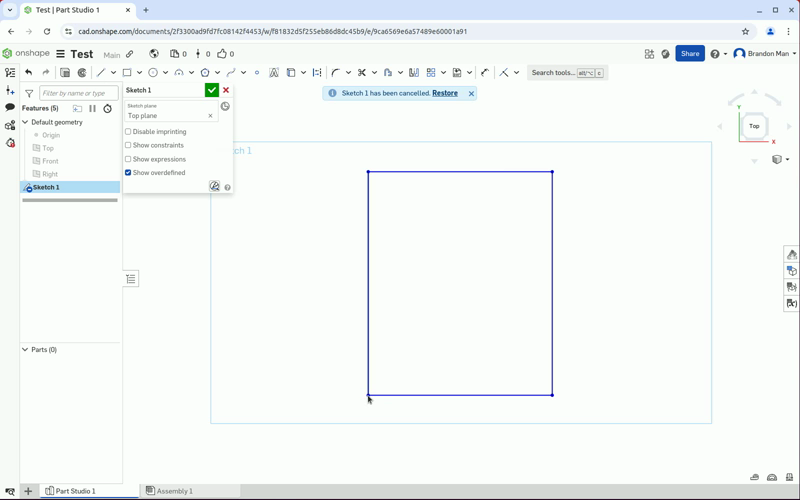
mouse_move(502, 285)
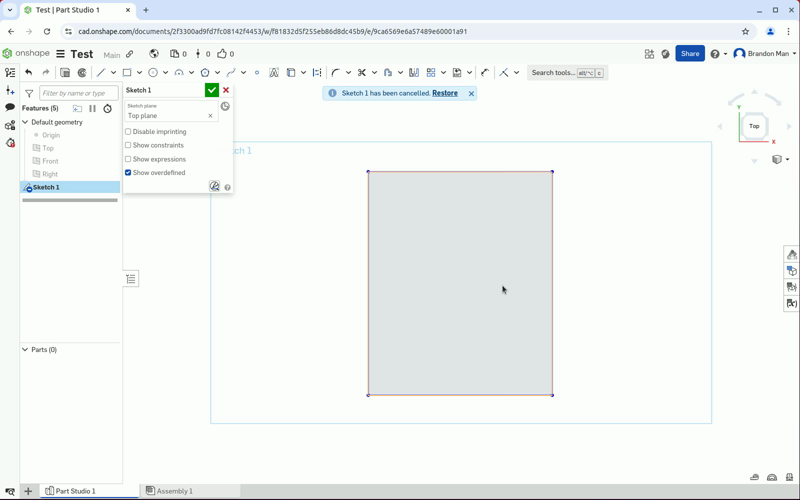
click(502, 285)
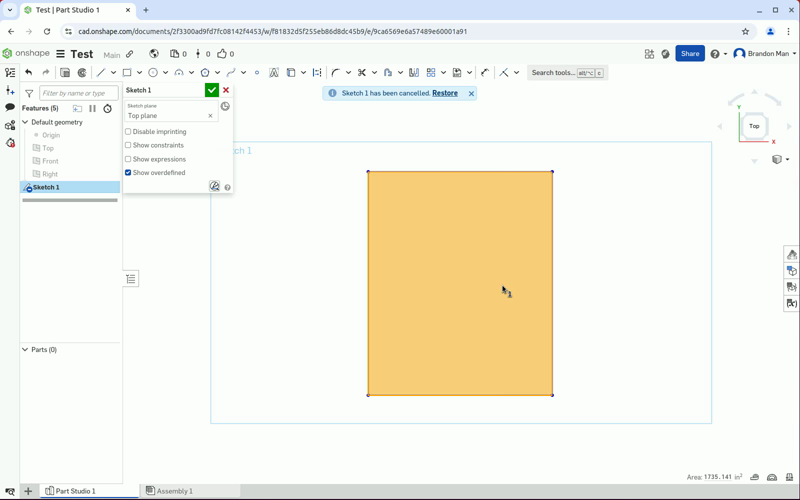
mouse_move(73, 352)
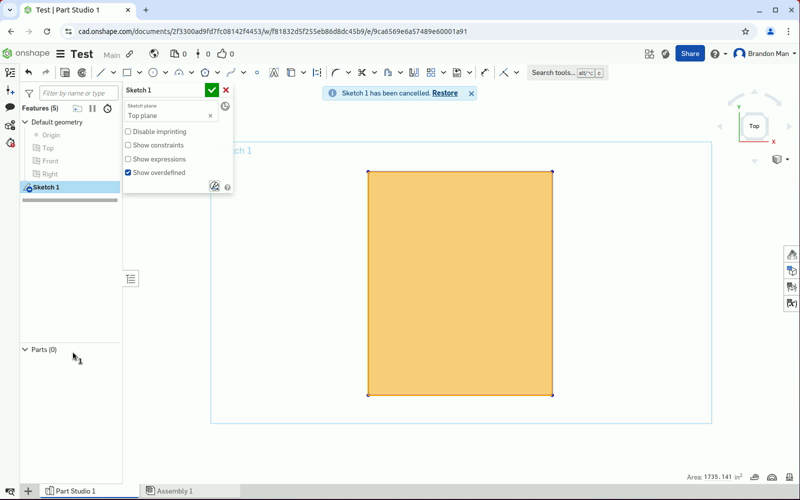
key(shift+y)
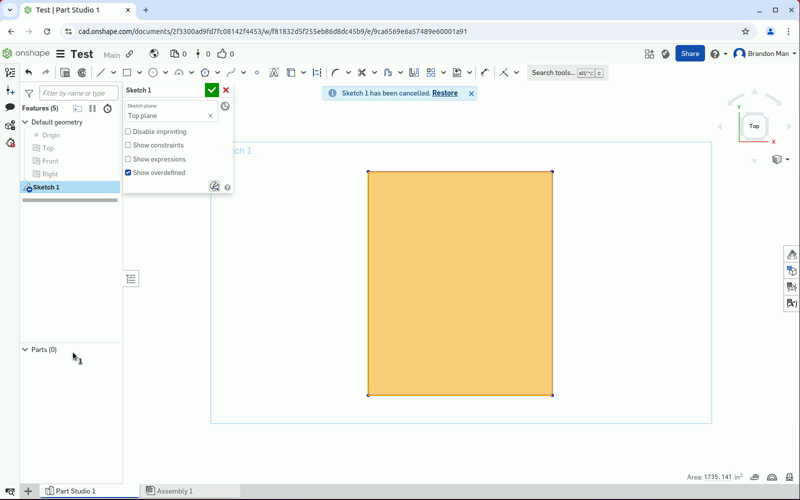
key(shift+e)
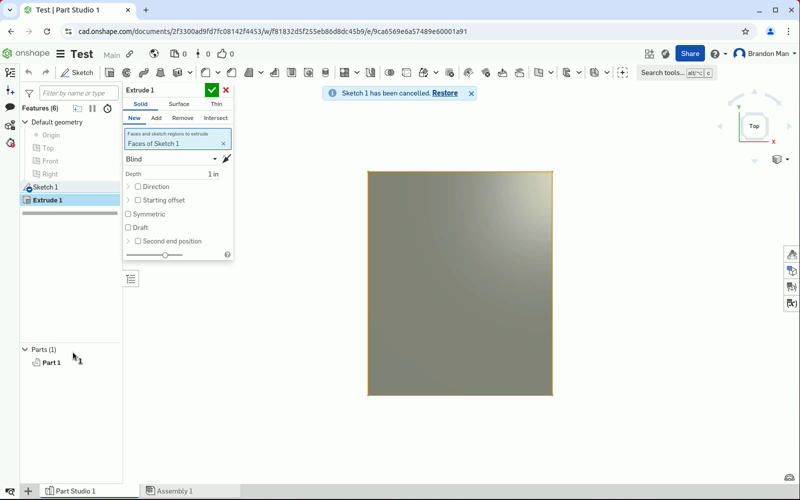
mouse_move(143, 106)
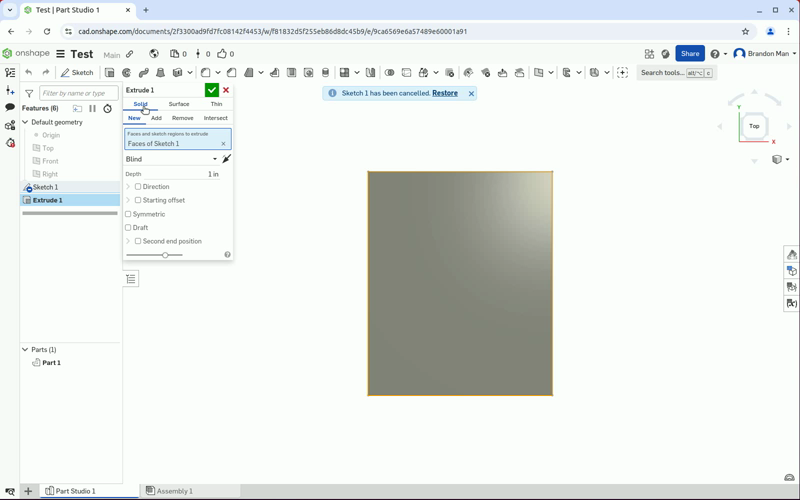
click(143, 106)
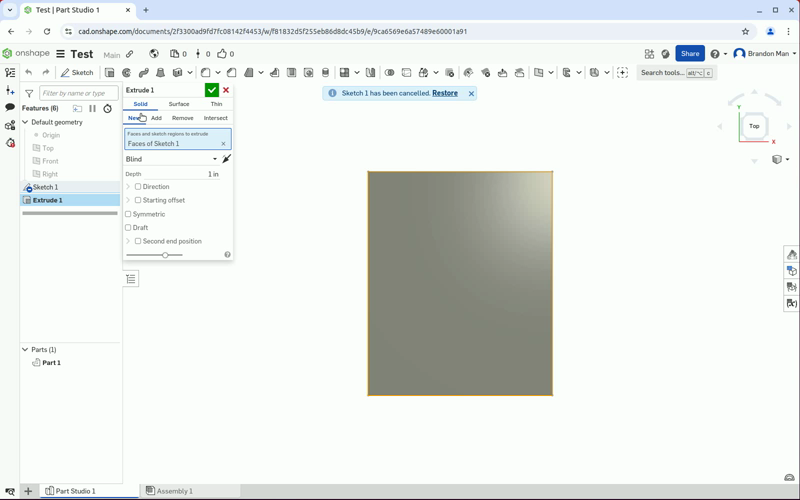
mouse_move(137, 120)
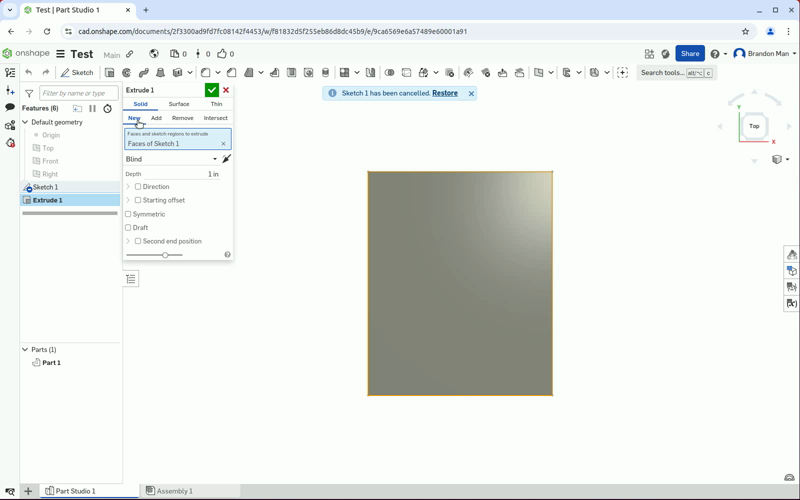
click(137, 120)
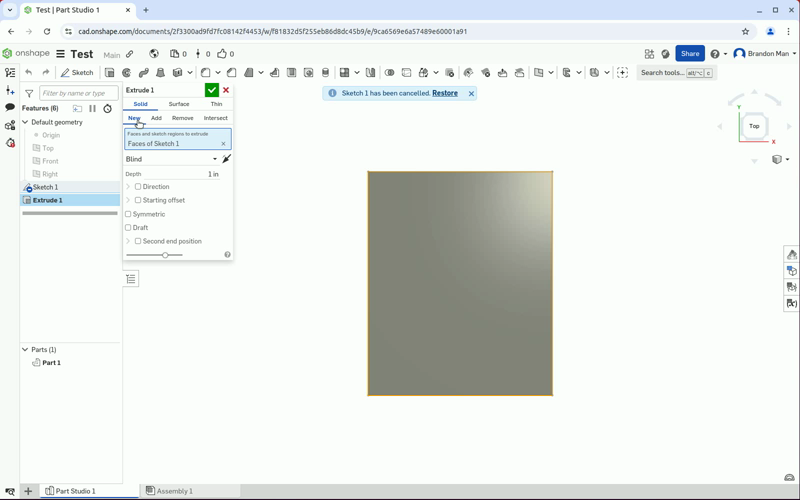
key(tab, 4)
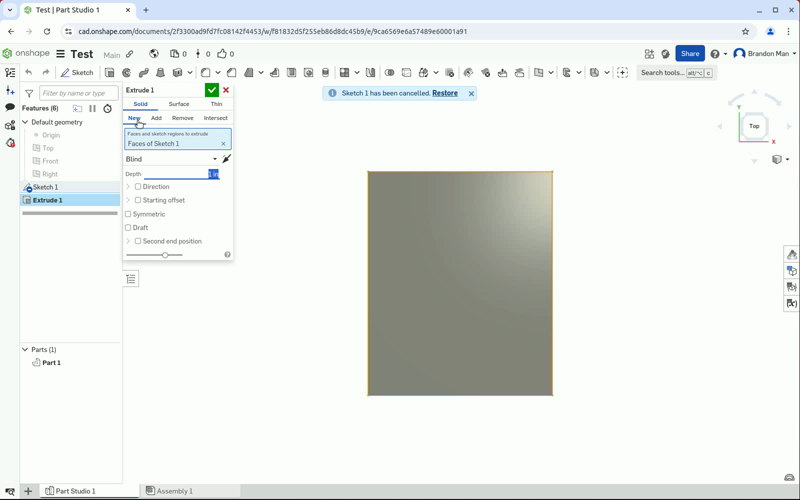
text(11.072)
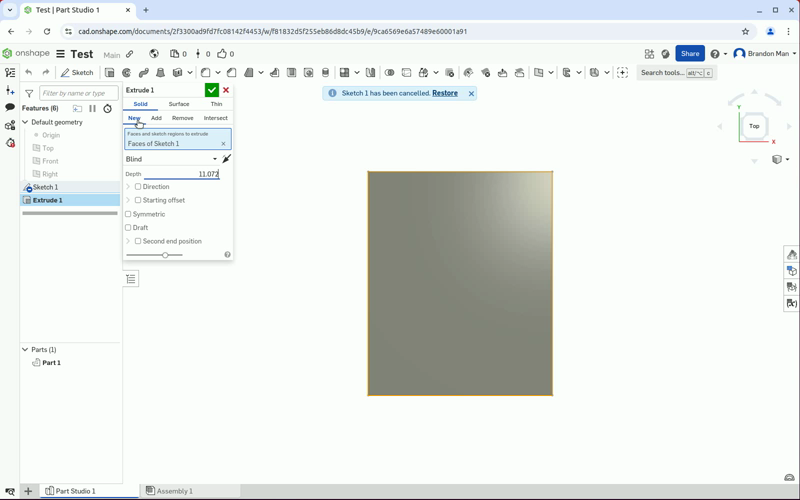
key(tab, 3)
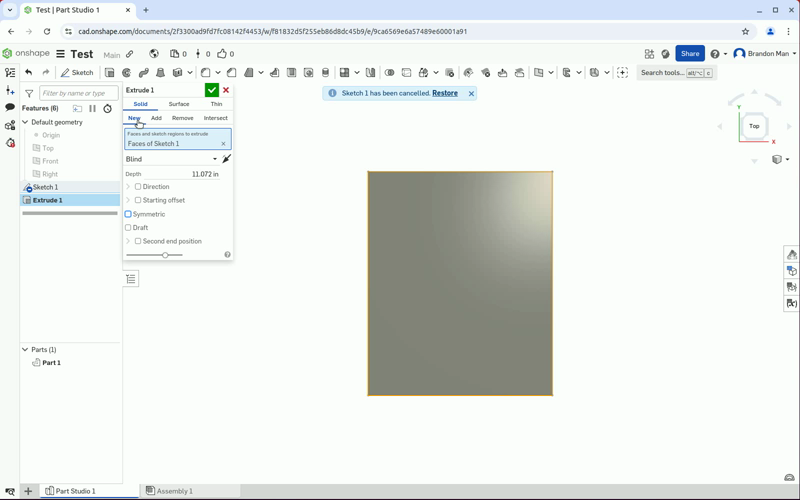
key(space)
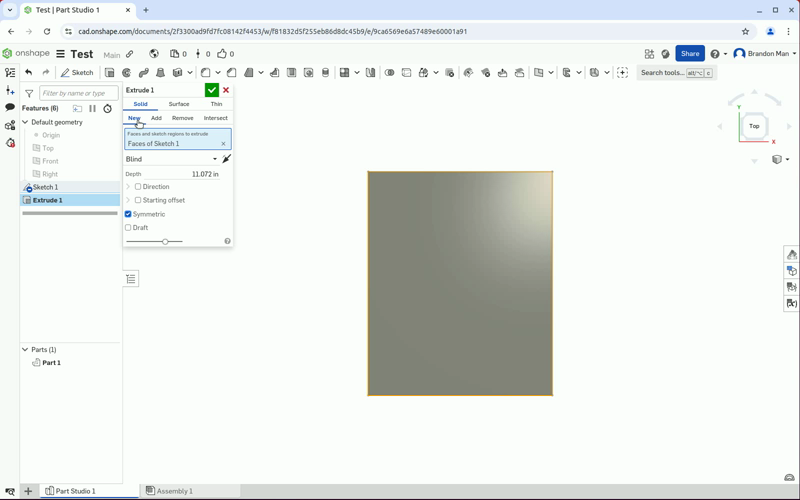
key(enter)
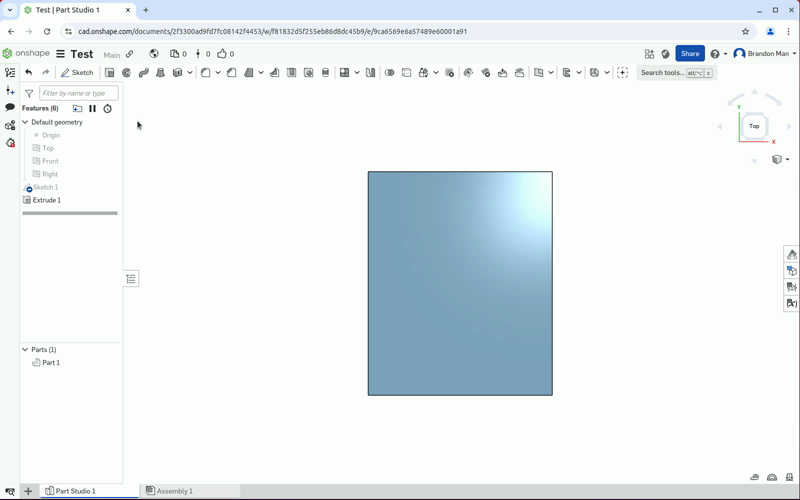
key(shift+h)
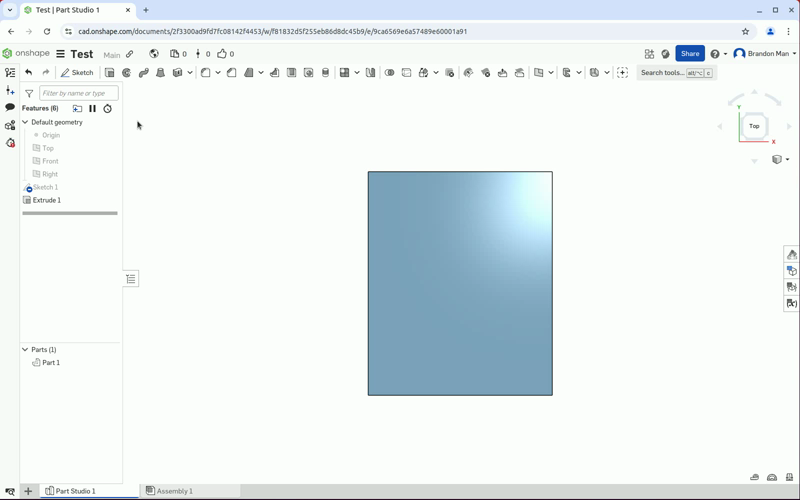
key(shift+h)
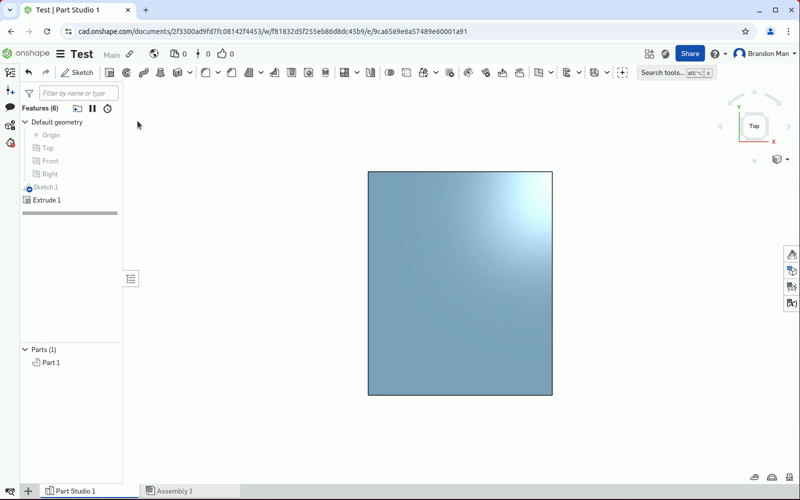
mouse_move(73, 189)
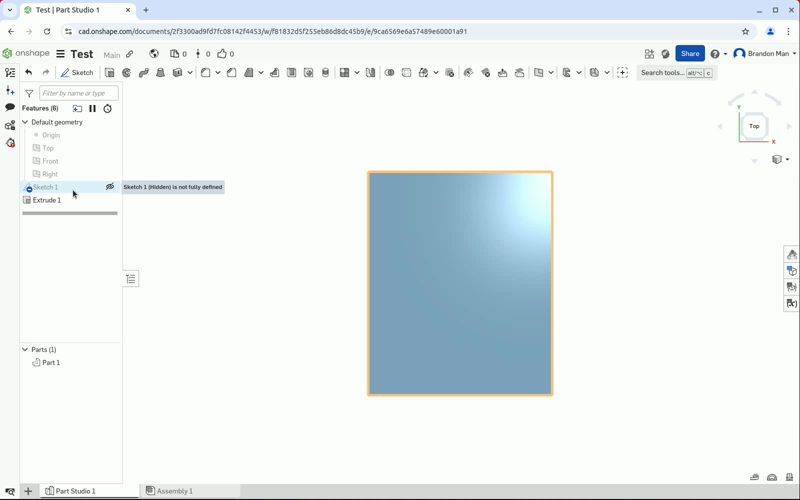
click(73, 189)
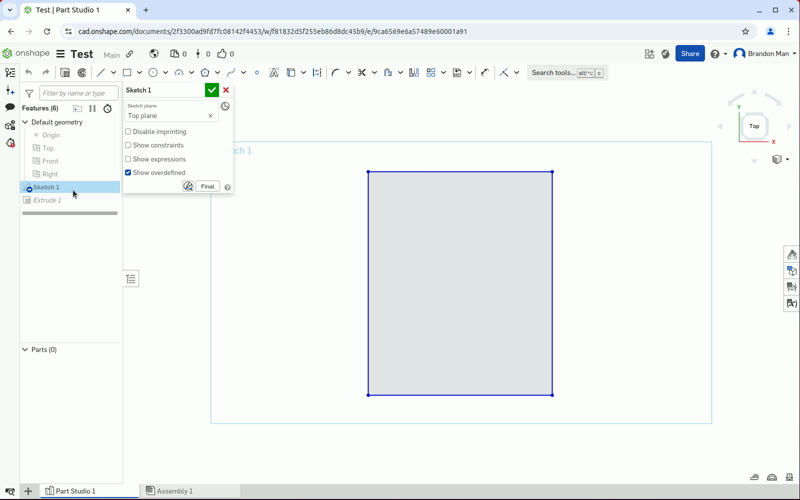
mouse_move(229, 92)
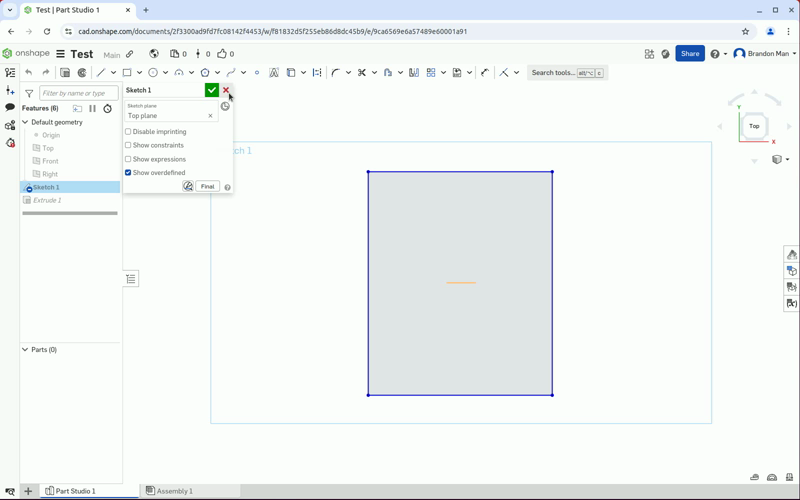
click(229, 92)
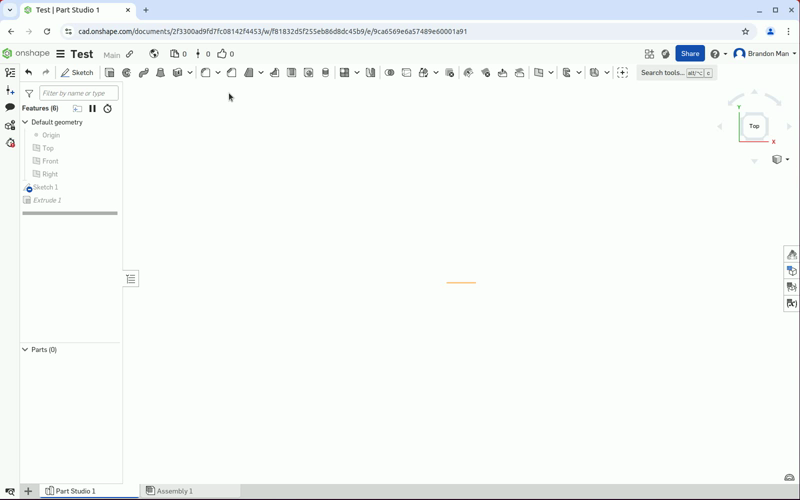
mouse_move(541, 75)
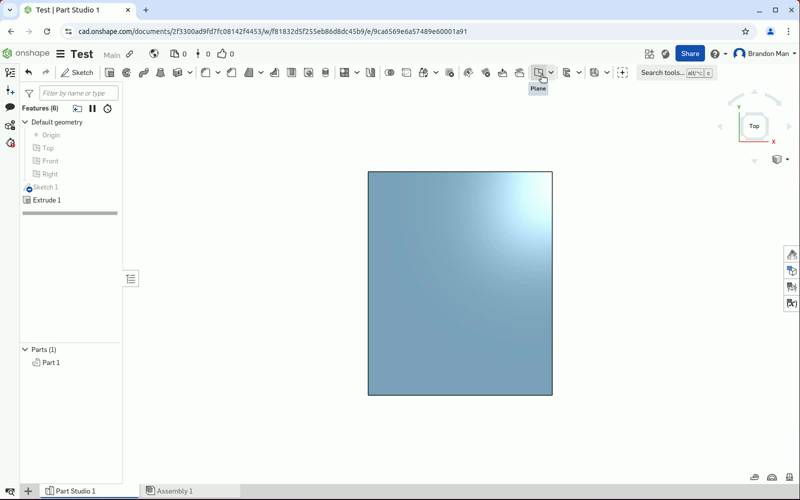
click(541, 75)
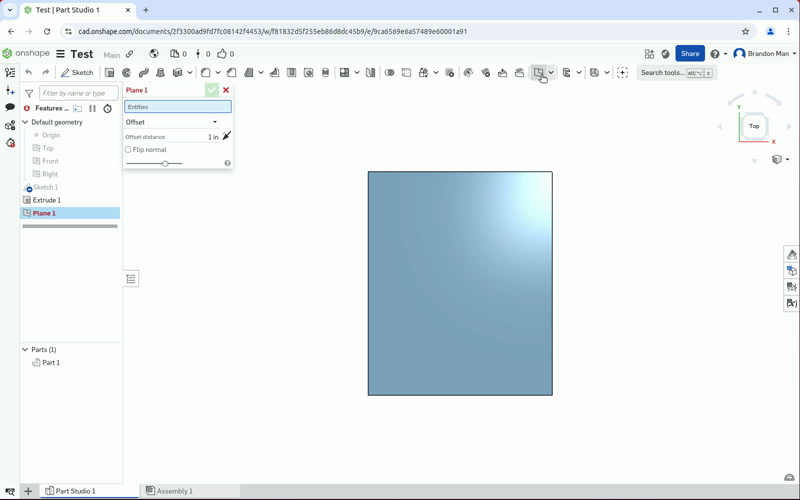
mouse_move(73, 150)
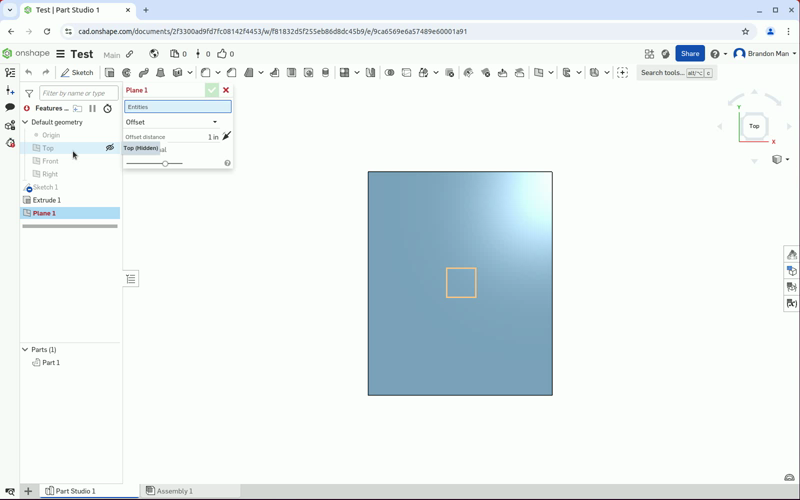
click(73, 150)
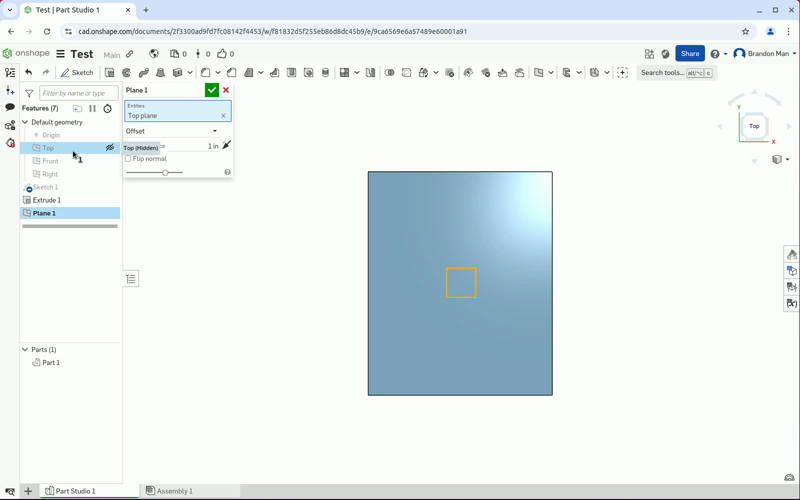
key(tab, 2)
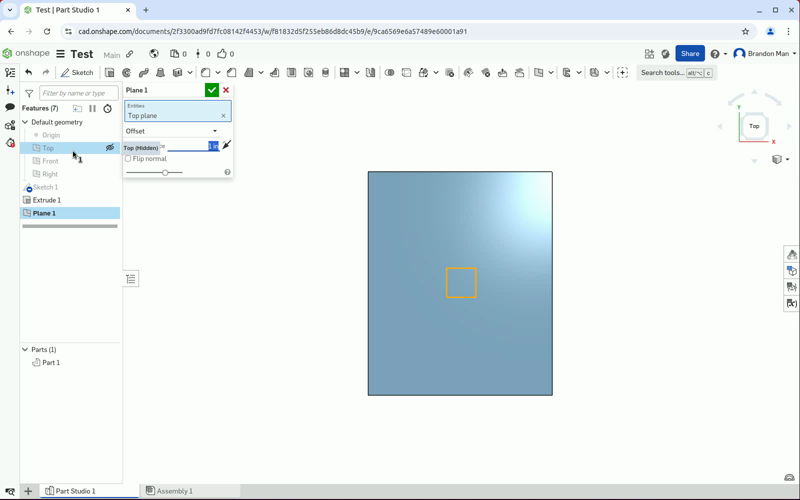
text(5.546)
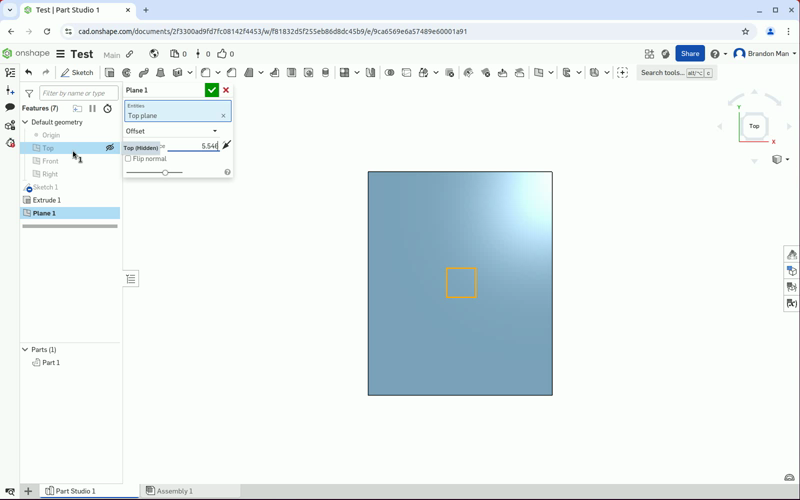
key(enter, 2)
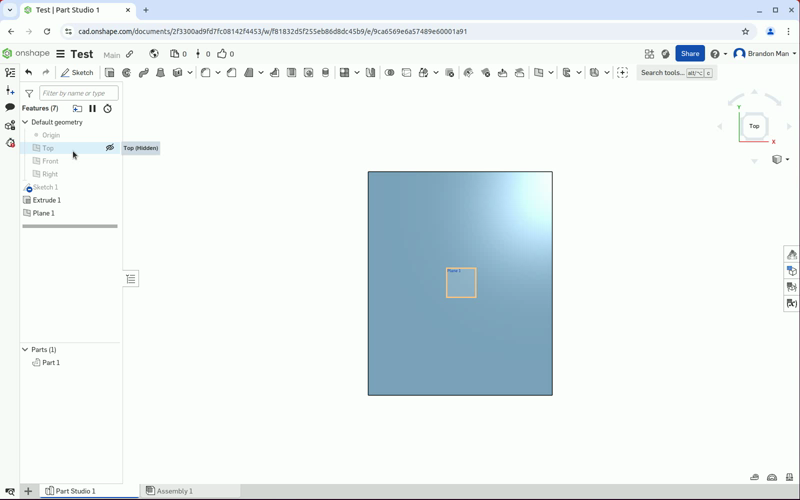
key(shift+s)
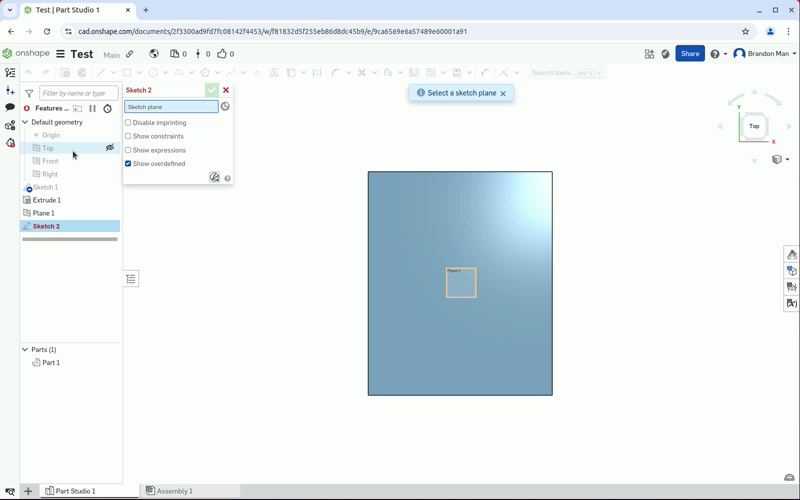
mouse_move(73, 215)
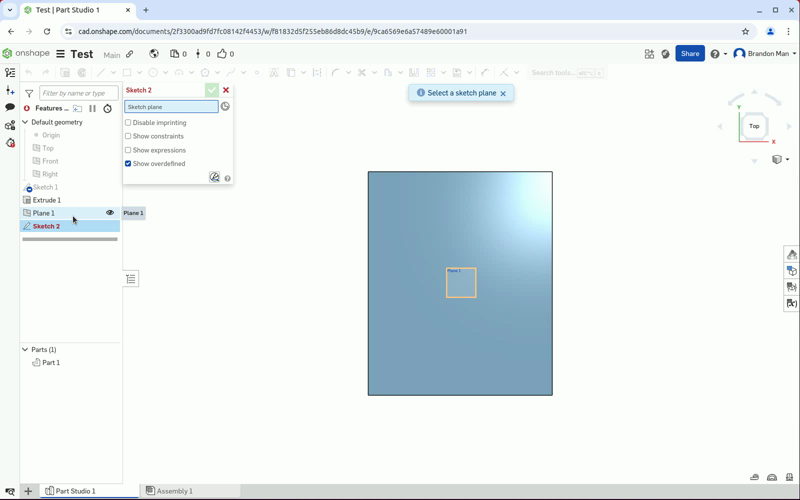
click(73, 215)
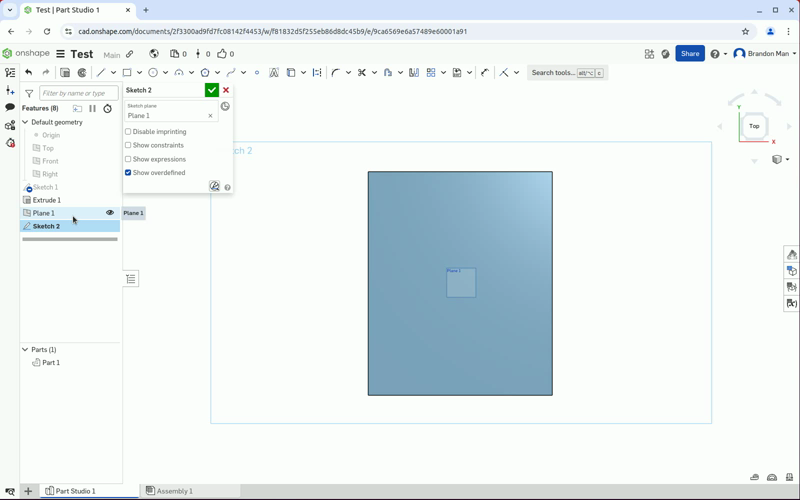
mouse_move(73, 352)
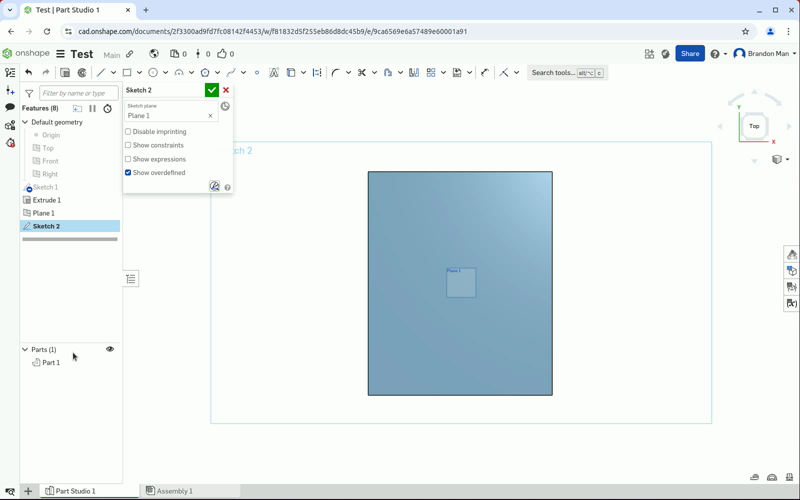
key(y)
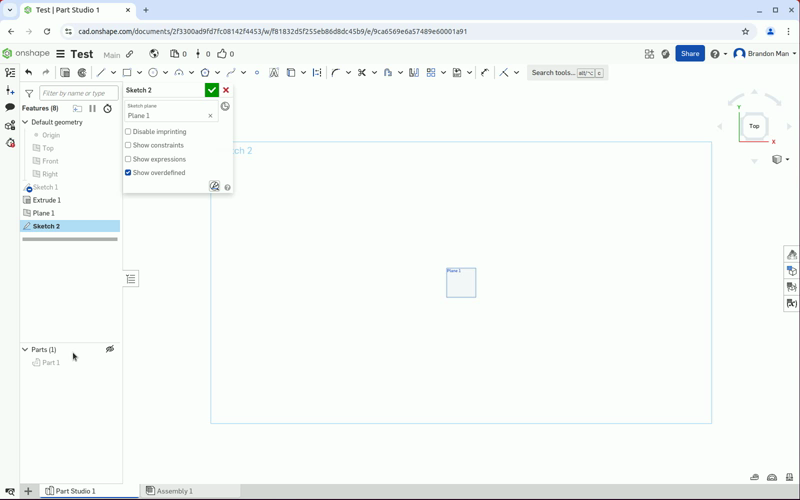
key(l)
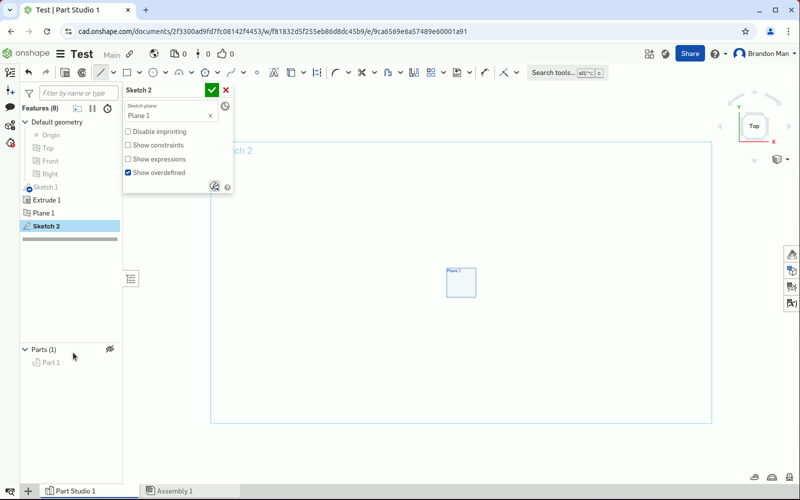
key_down(shift)
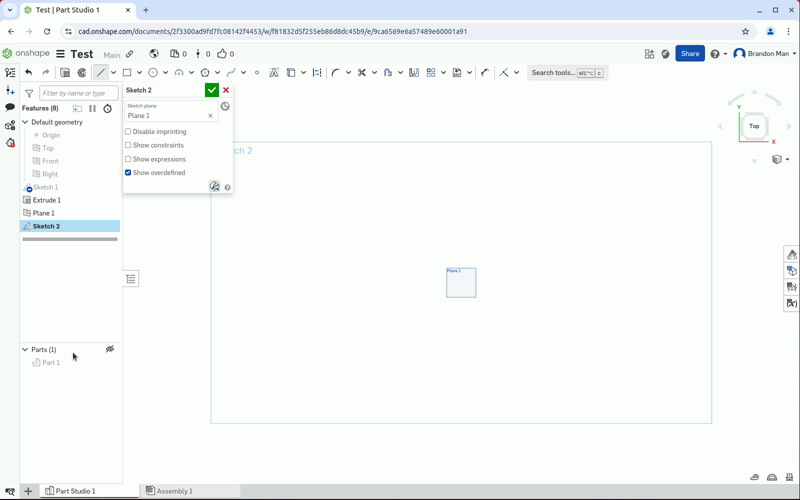
mouse_move(386, 395)
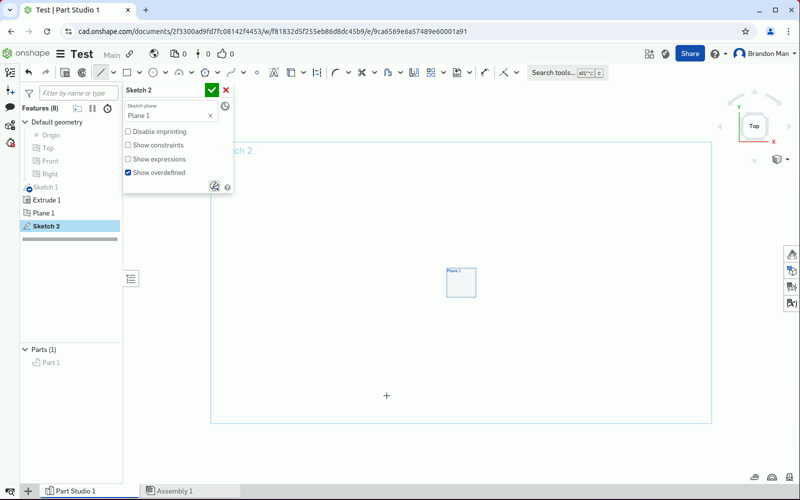
click(386, 395)
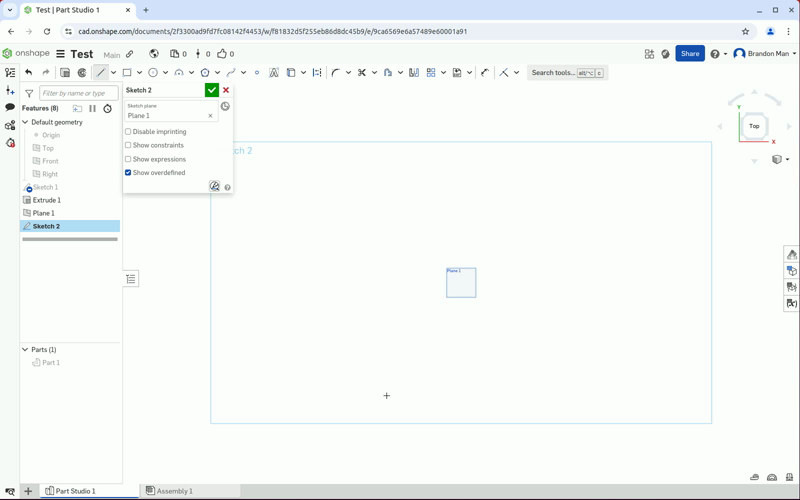
key_up(shift)
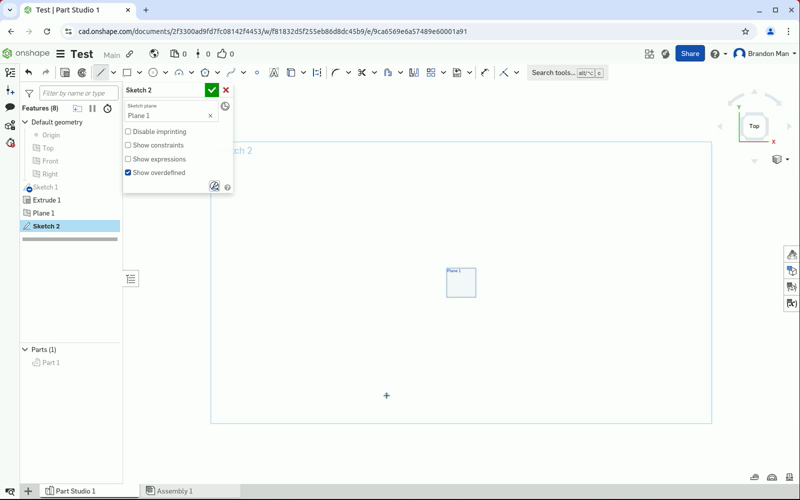
key_down(shift)
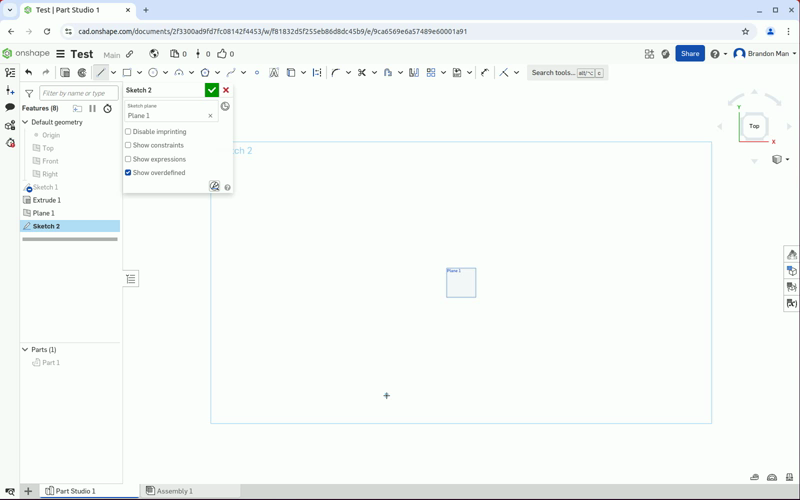
mouse_move(533, 395)
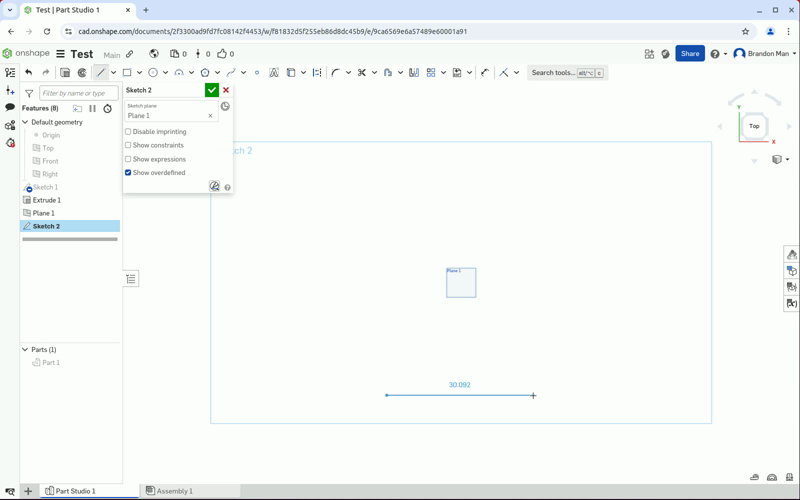
click(533, 395)
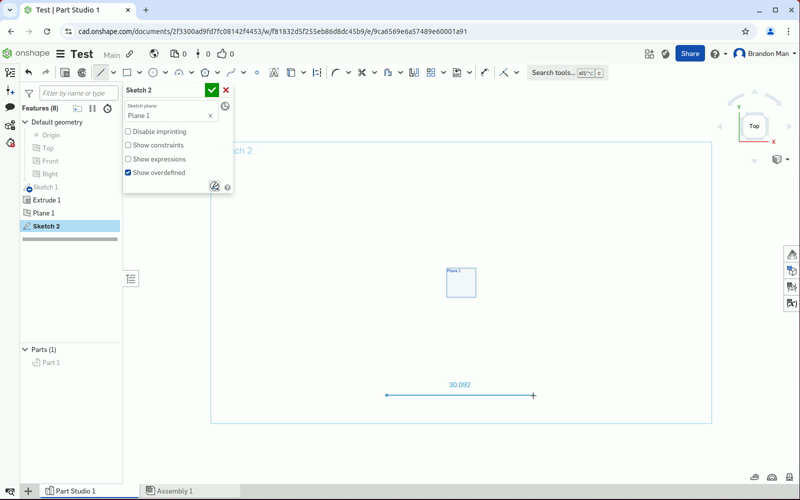
key_up(shift)
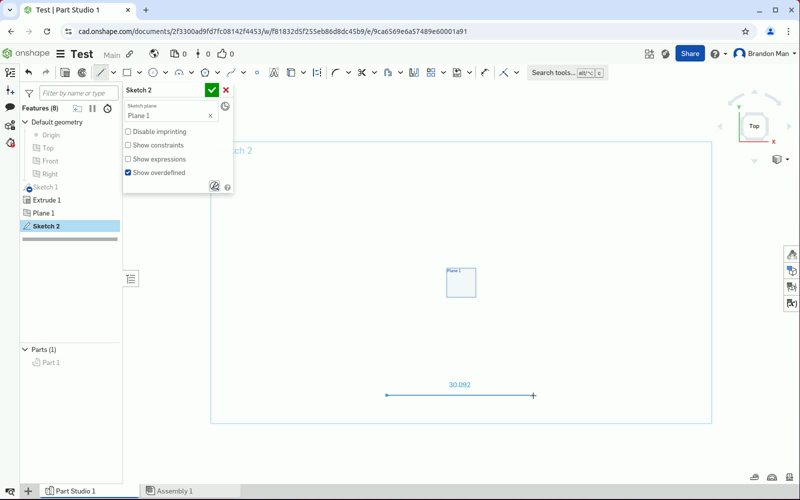
key_down(shift)
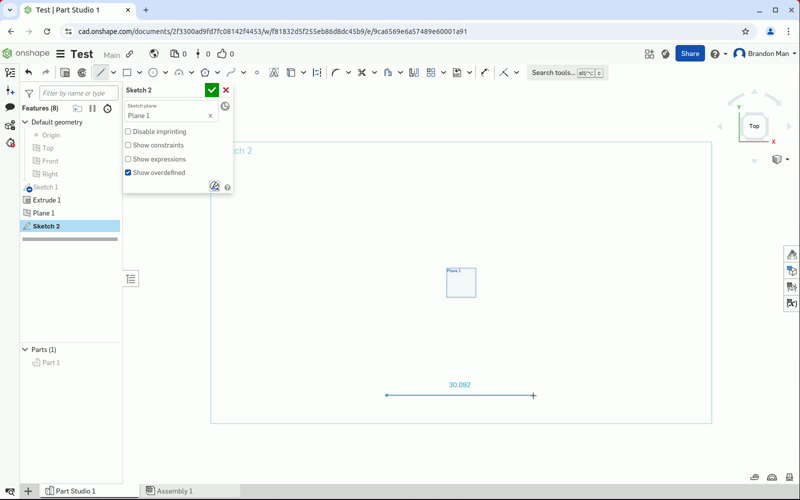
mouse_move(533, 171)
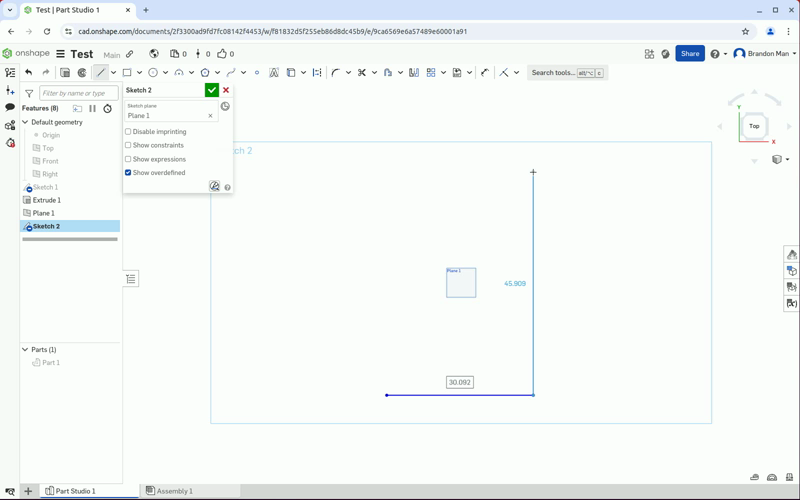
click(533, 171)
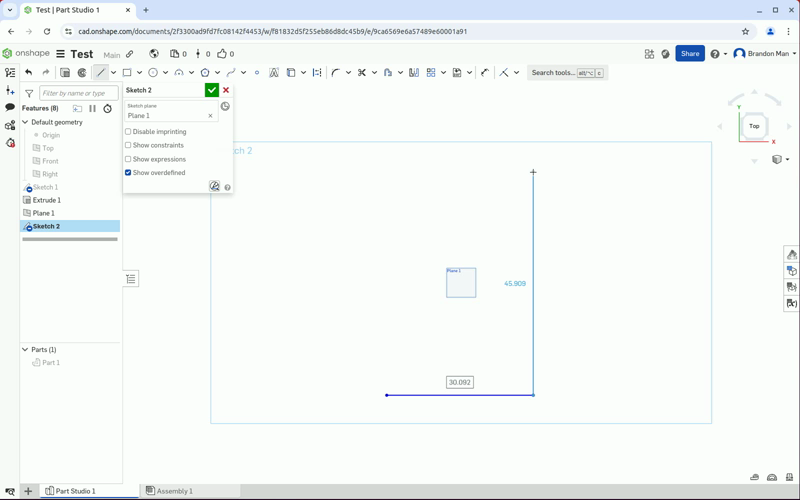
key_up(shift)
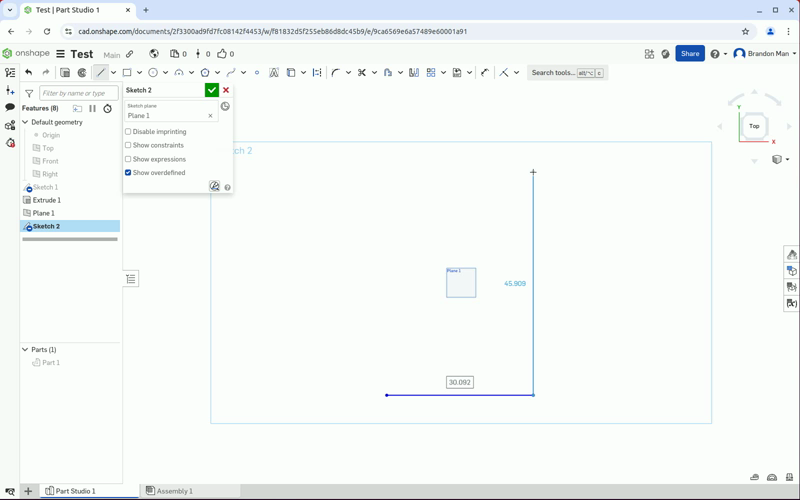
key_down(shift)
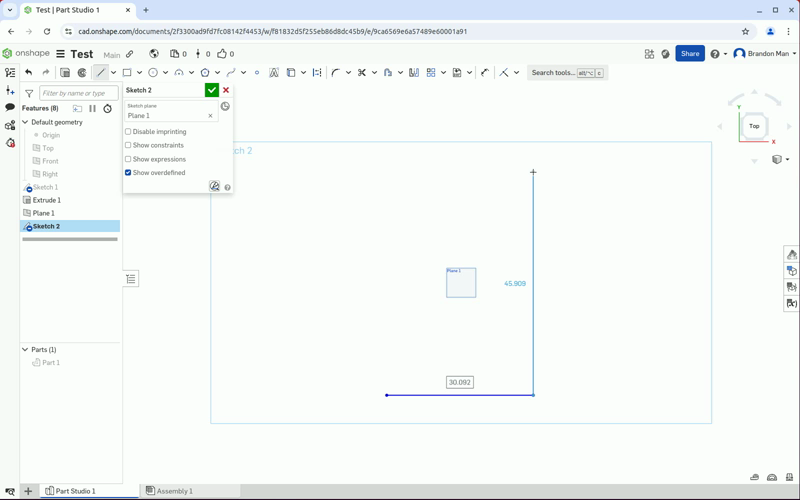
mouse_move(386, 171)
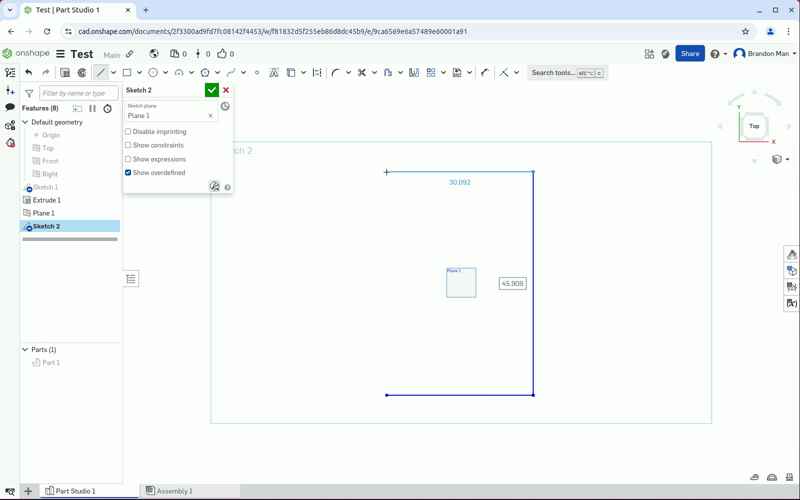
click(386, 171)
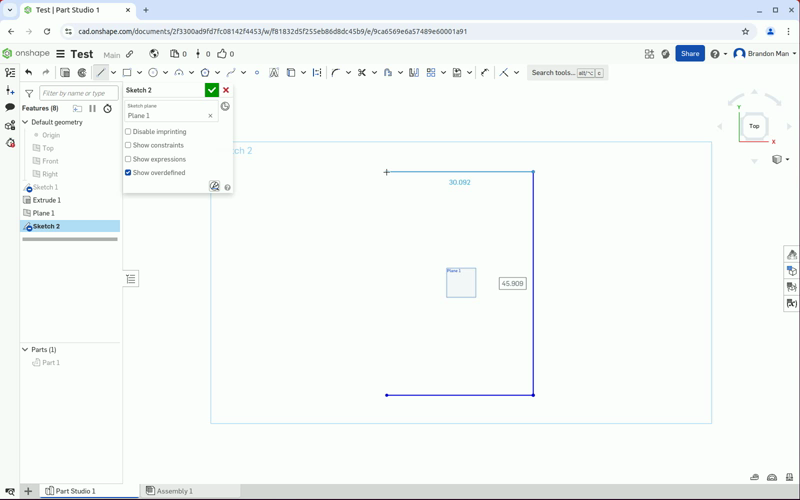
key_up(shift)
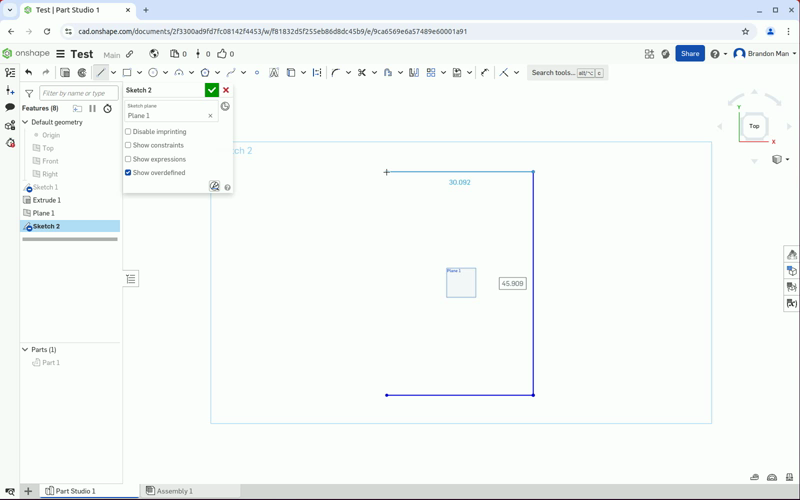
key_down(shift)
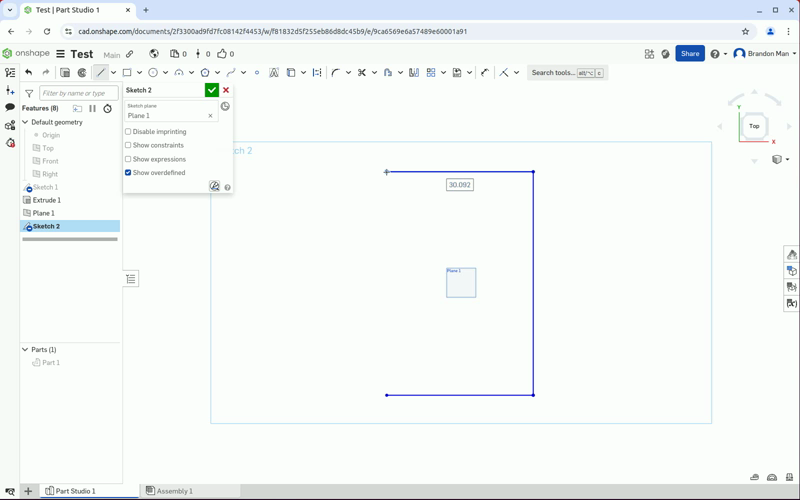
mouse_move(386, 395)
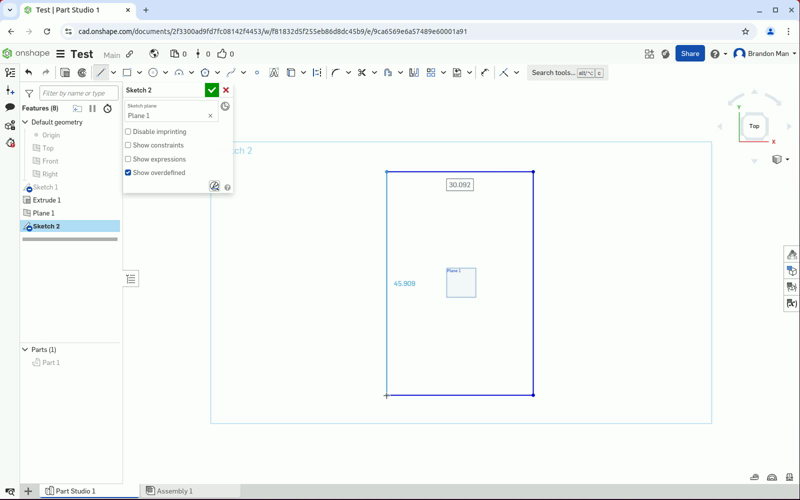
key_up(shift)
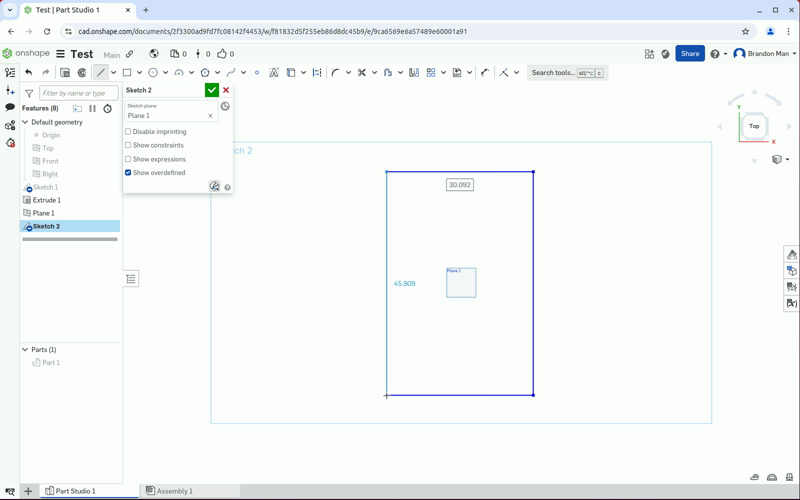
click(386, 395)
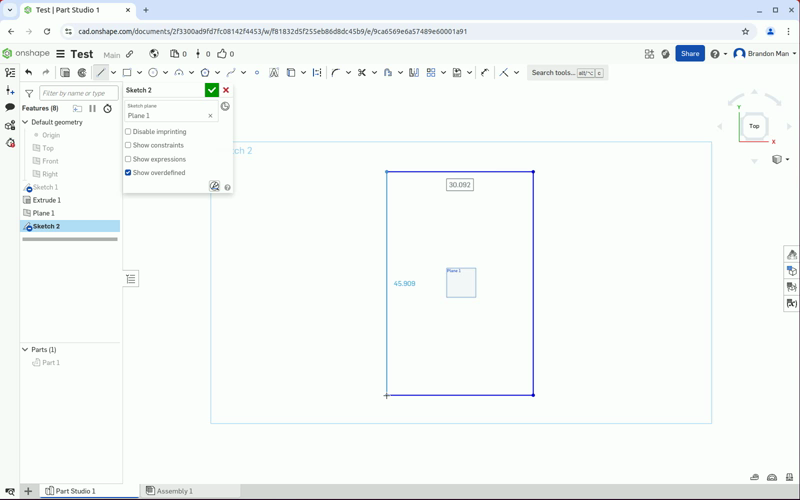
key(esc)
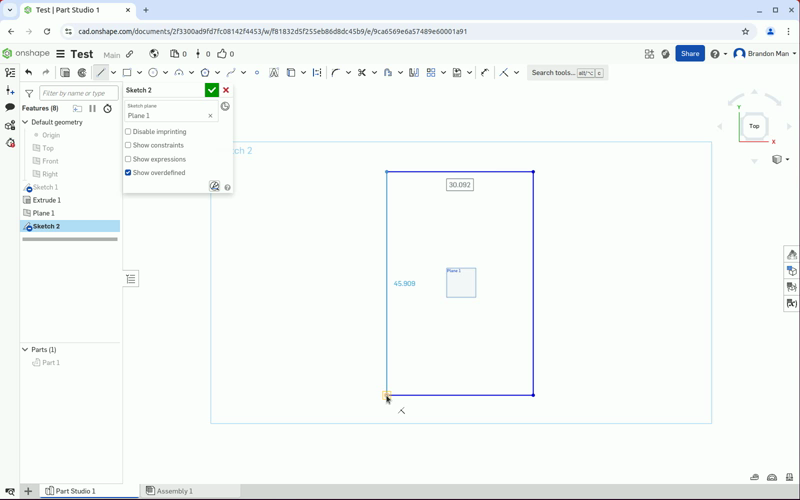
mouse_move(458, 252)
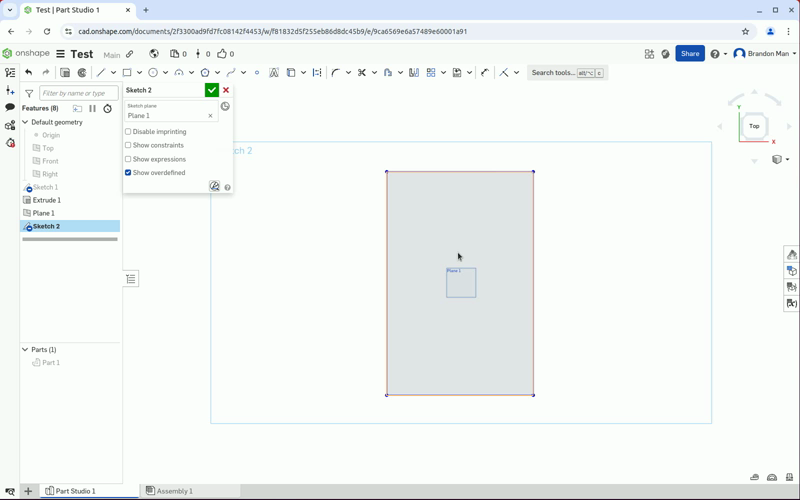
click(458, 252)
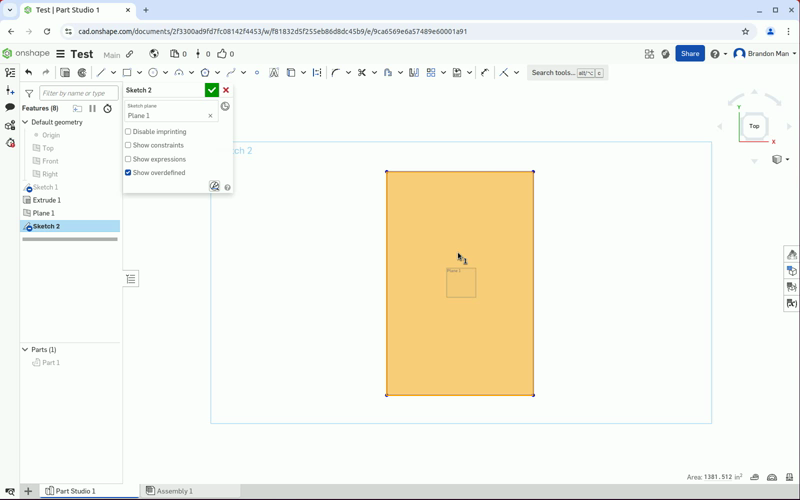
mouse_move(73, 352)
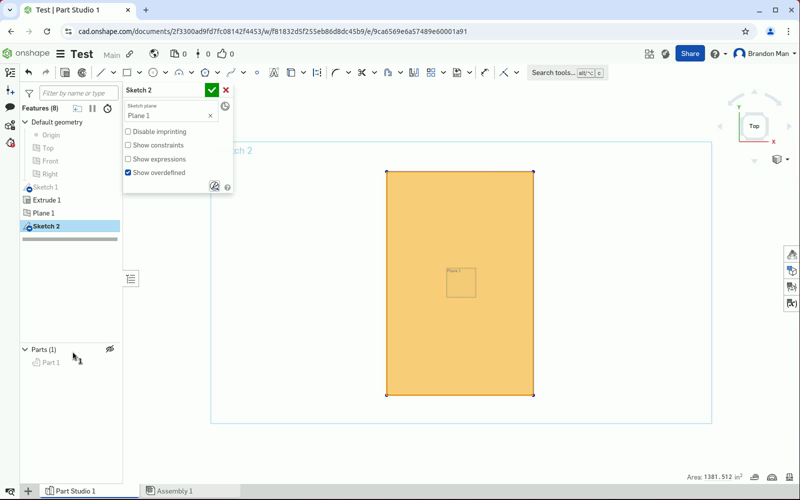
key(shift+y)
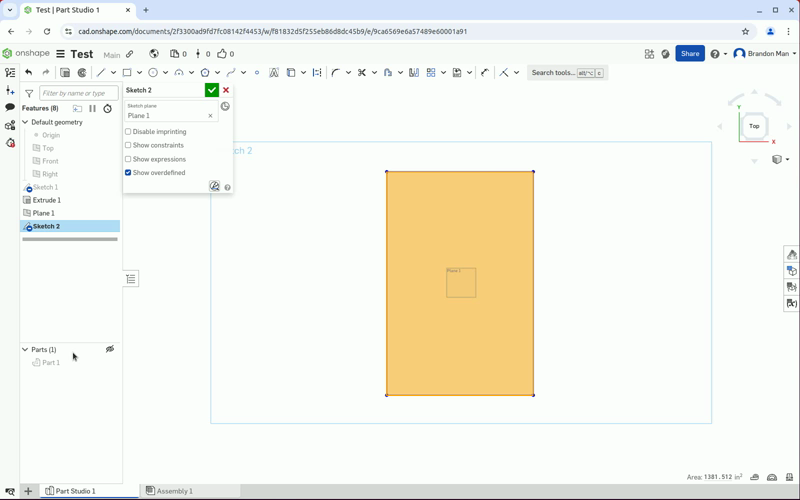
key(shift+e)
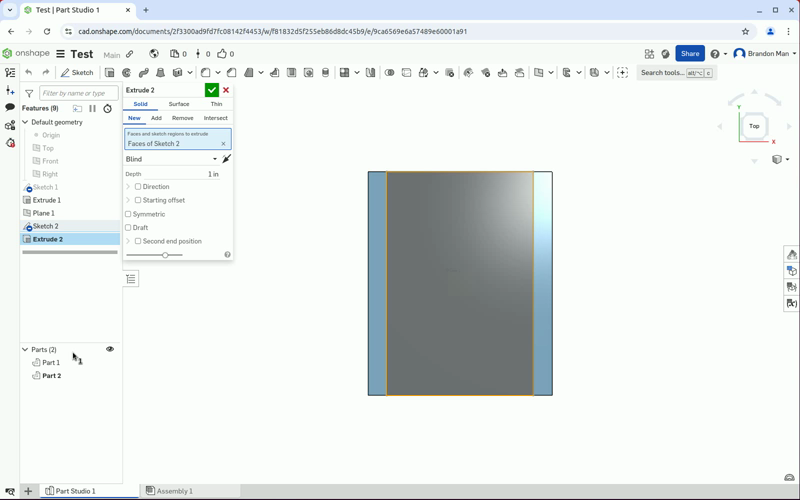
mouse_move(143, 106)
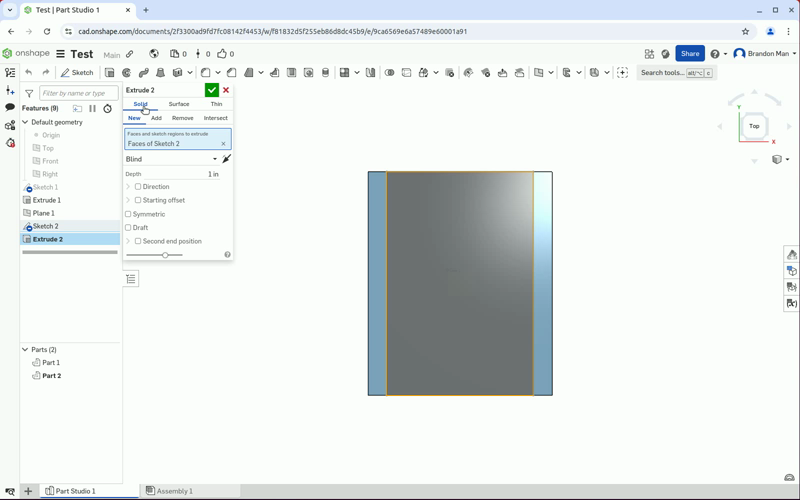
click(143, 106)
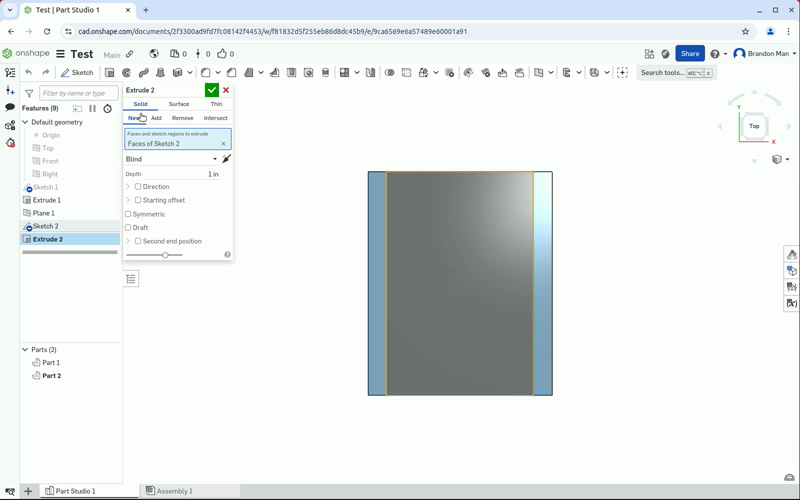
mouse_move(137, 120)
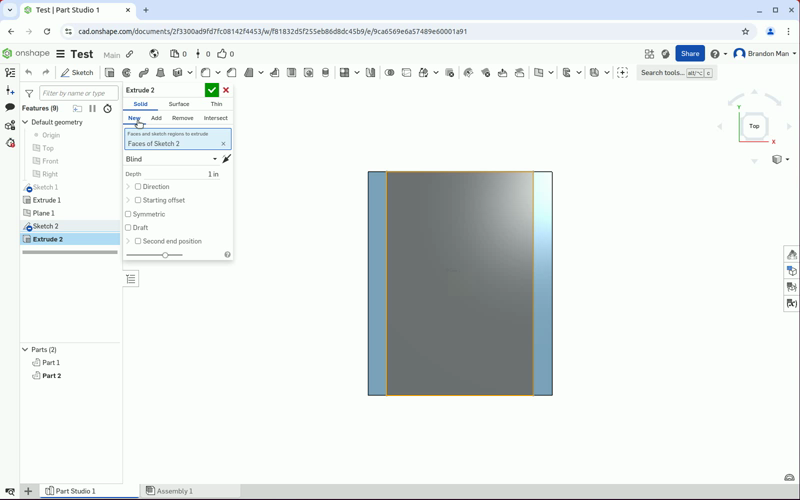
click(137, 120)
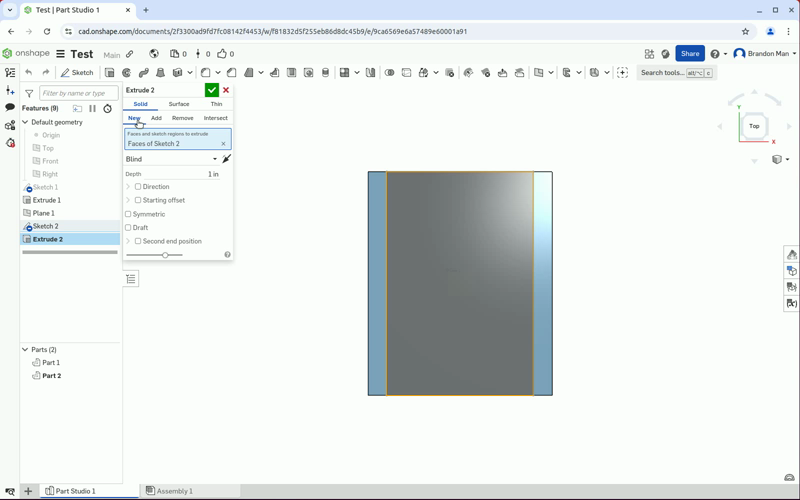
key(tab, 4)
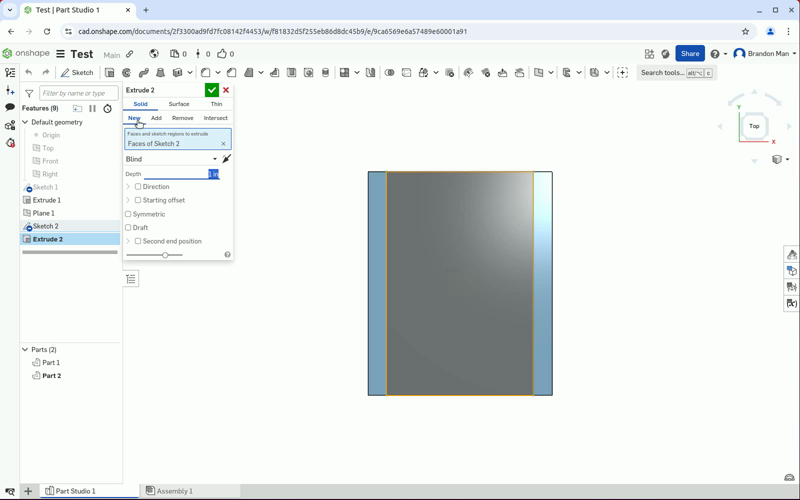
text(7.703)
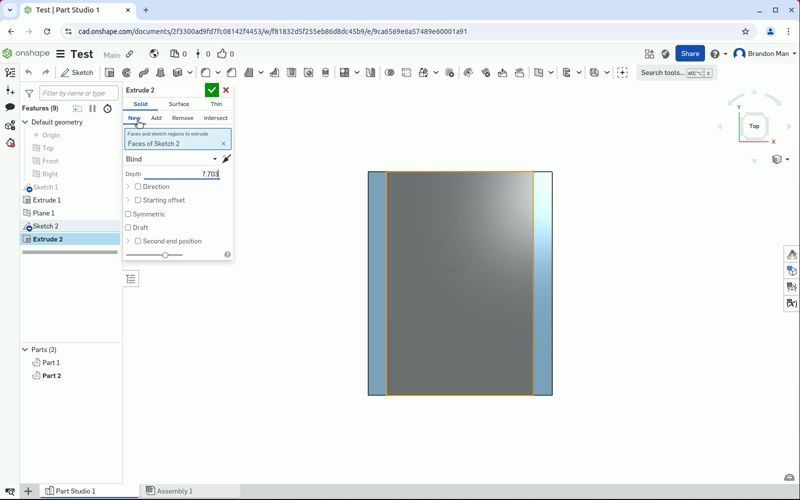
key(enter)
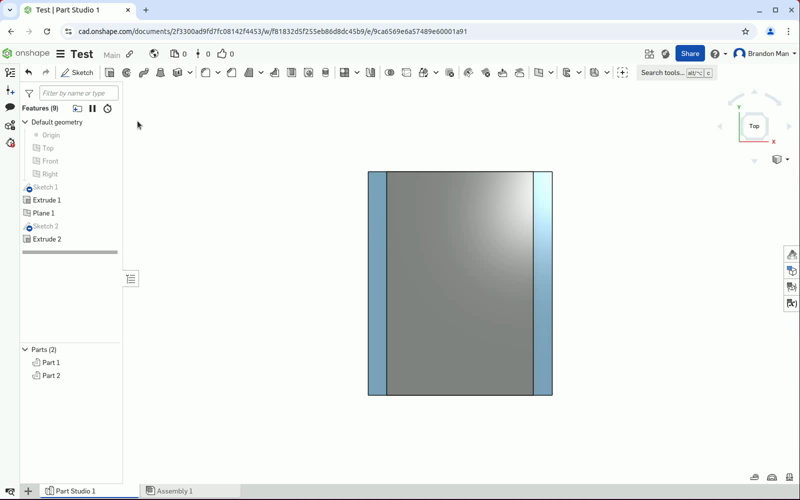
key(shift+h)
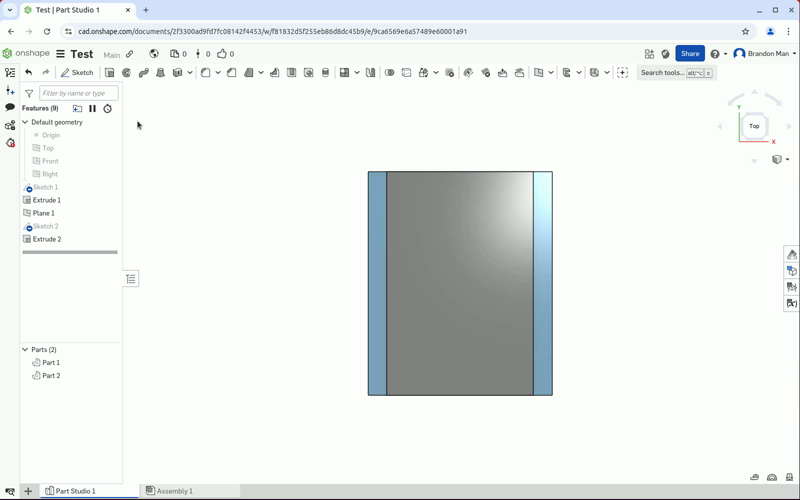
key(shift+h)
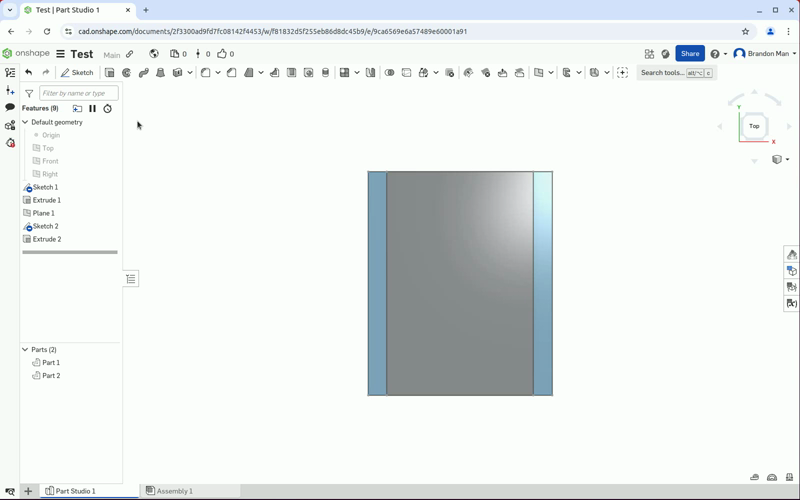
key(shift+7)
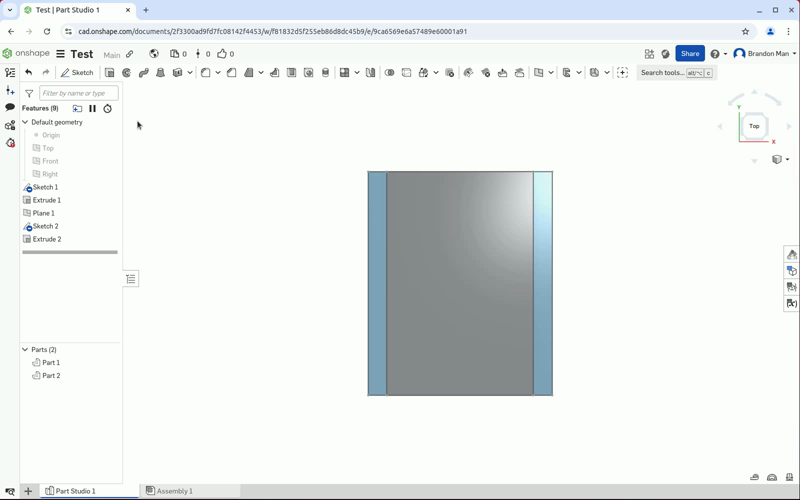
key(up, 3)
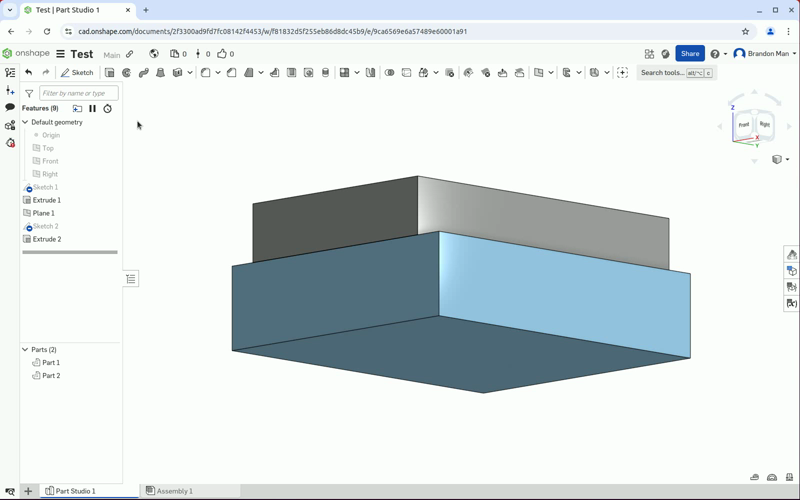
key(left, 3)
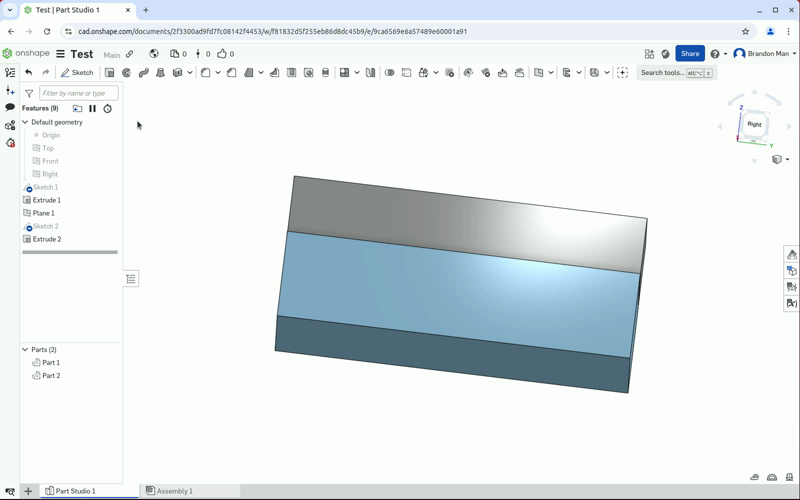
key(right, 3)
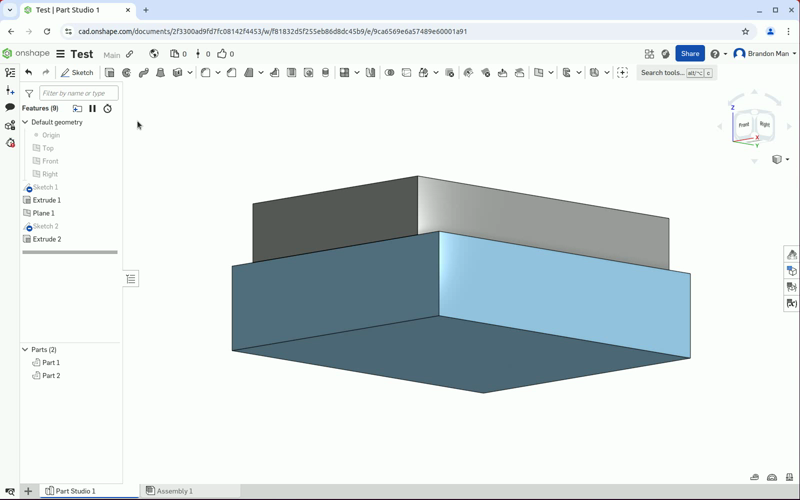
key(down, 3)
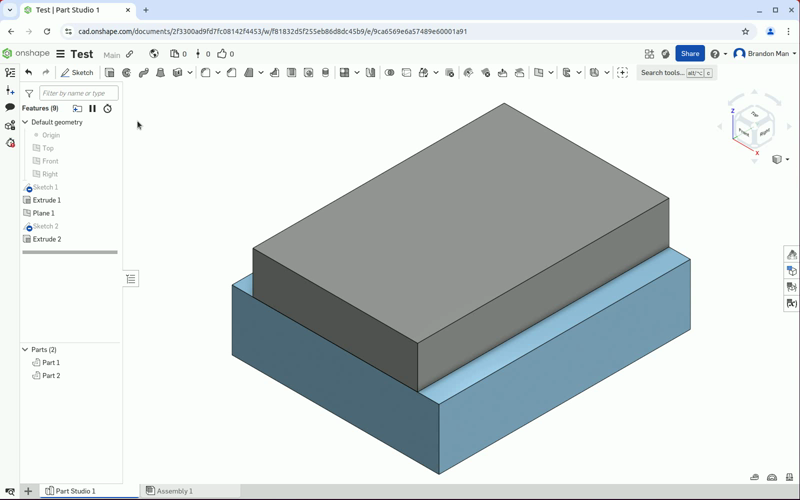
mouse_move(73, 189)
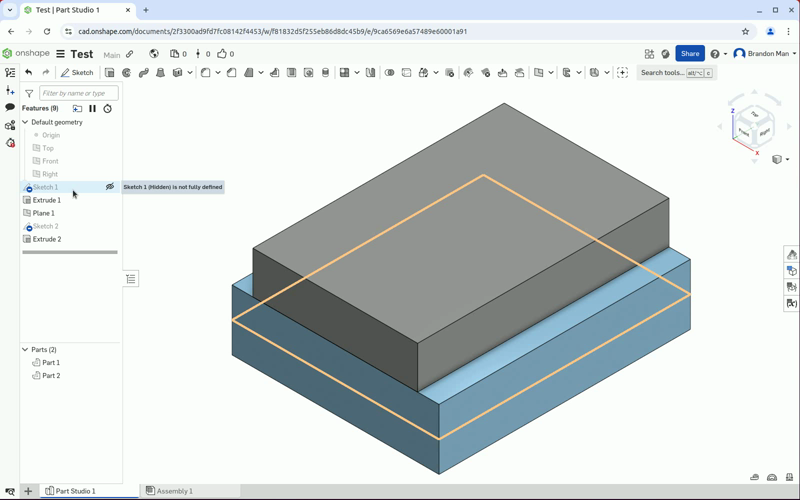
click(73, 189)